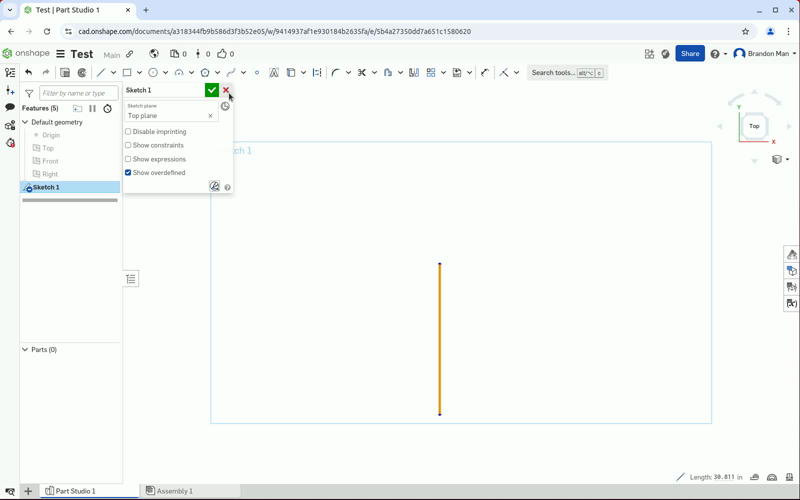
key(shift+h)
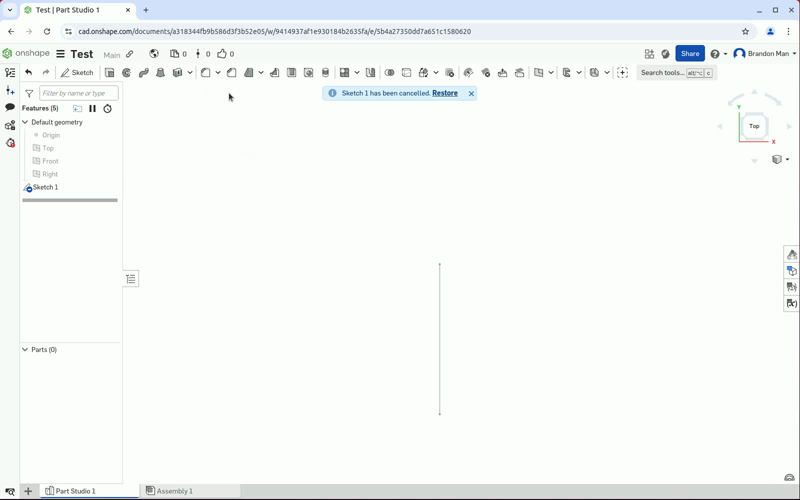
key(shift+s)
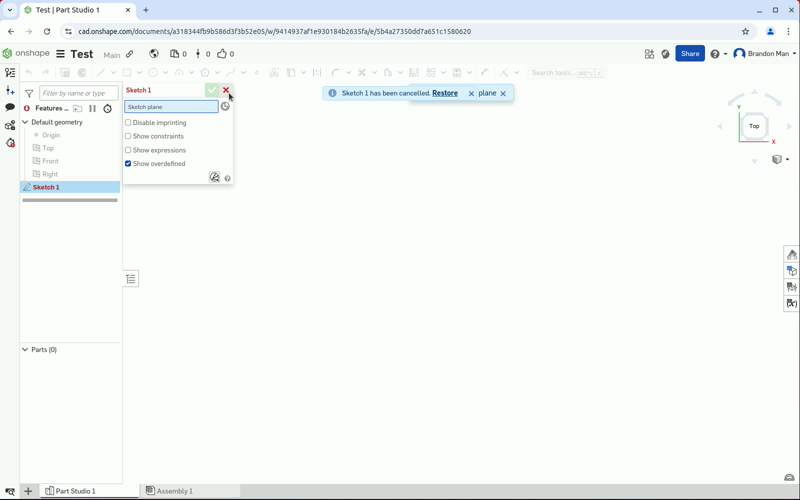
mouse_move(73, 150)
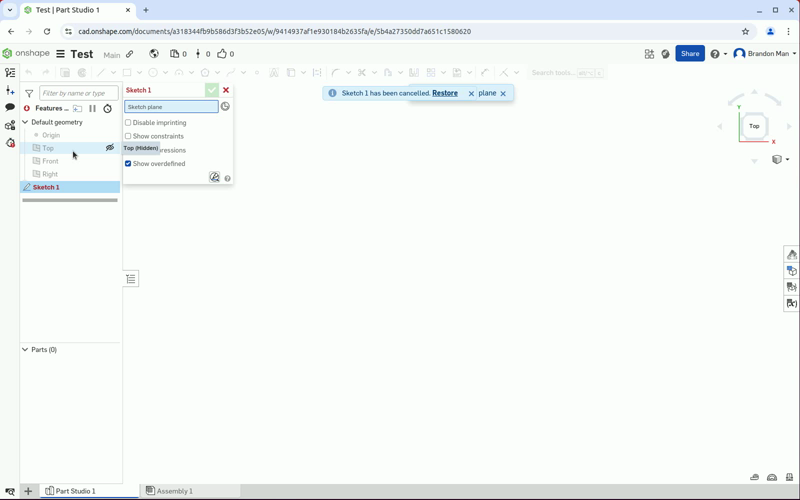
click(73, 150)
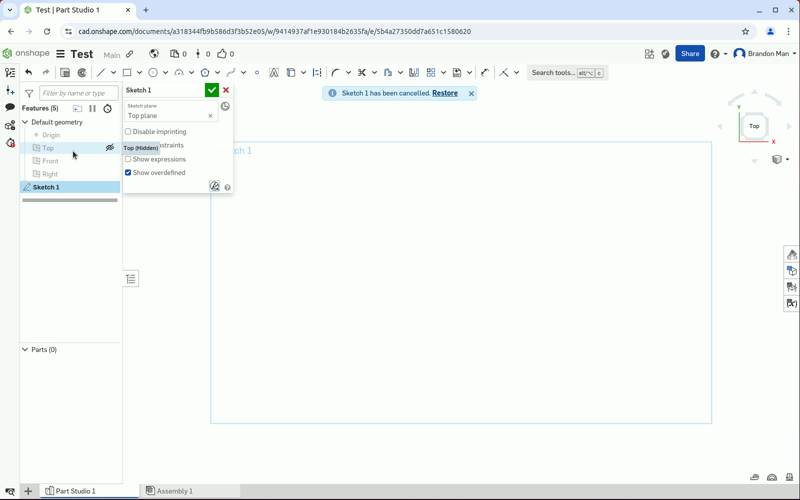
mouse_move(73, 352)
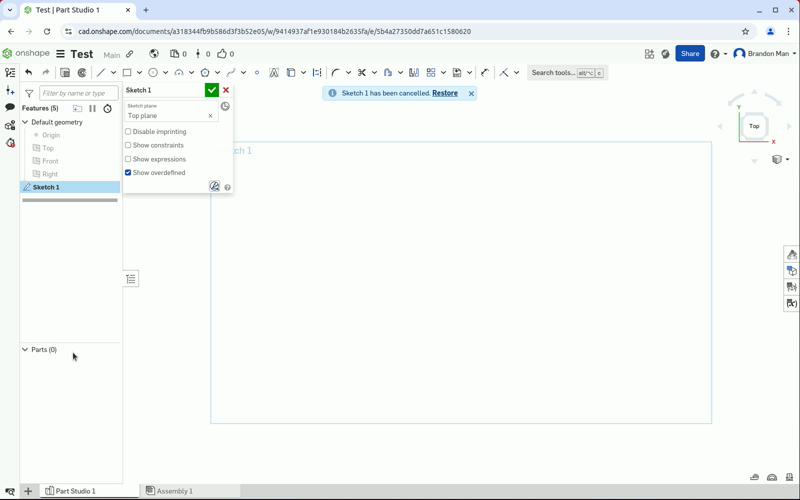
key(y)
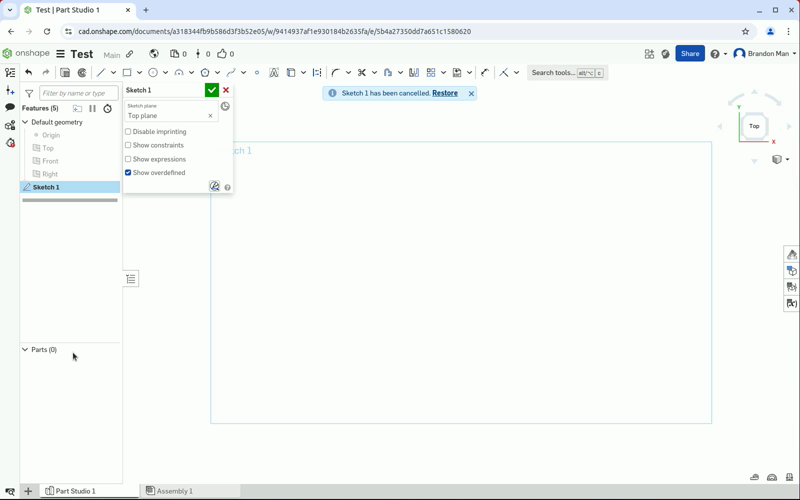
key(c)
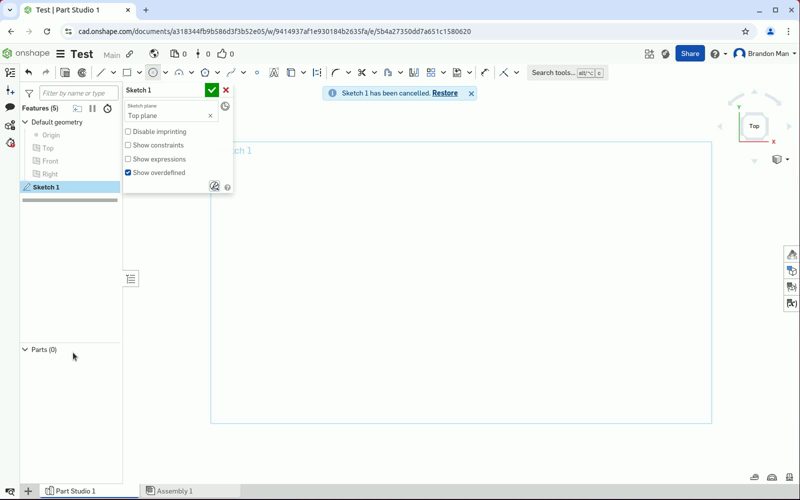
key_down(shift)
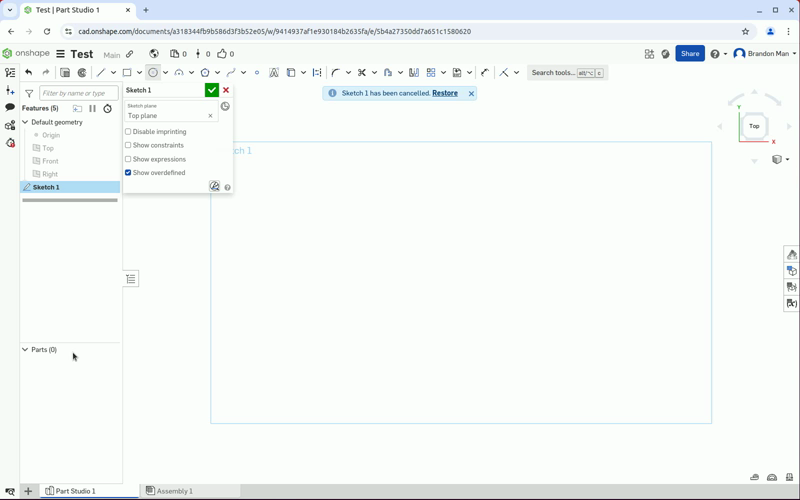
mouse_move(461, 282)
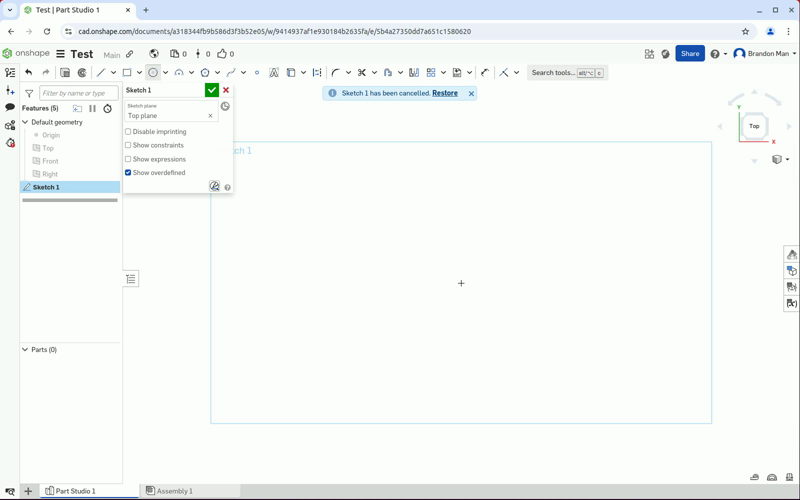
click(461, 282)
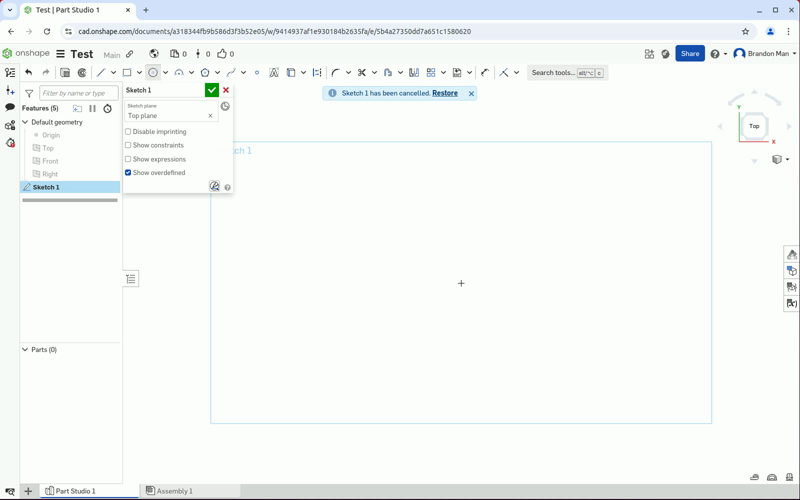
key_up(shift)
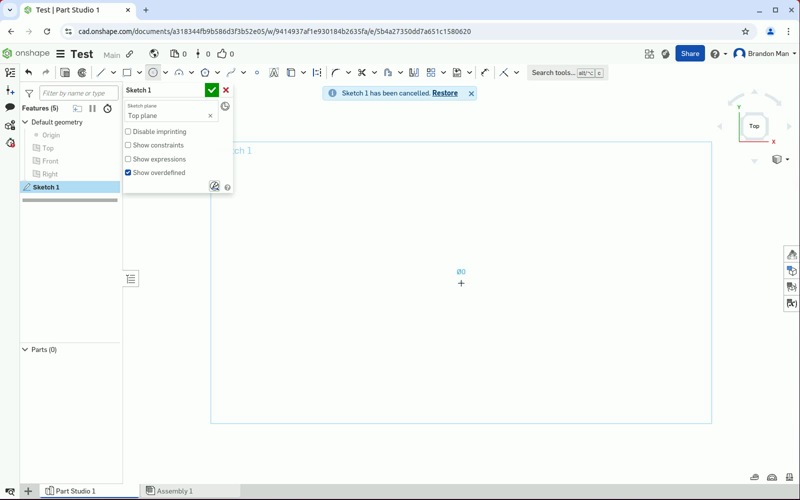
mouse_move(463, 282)
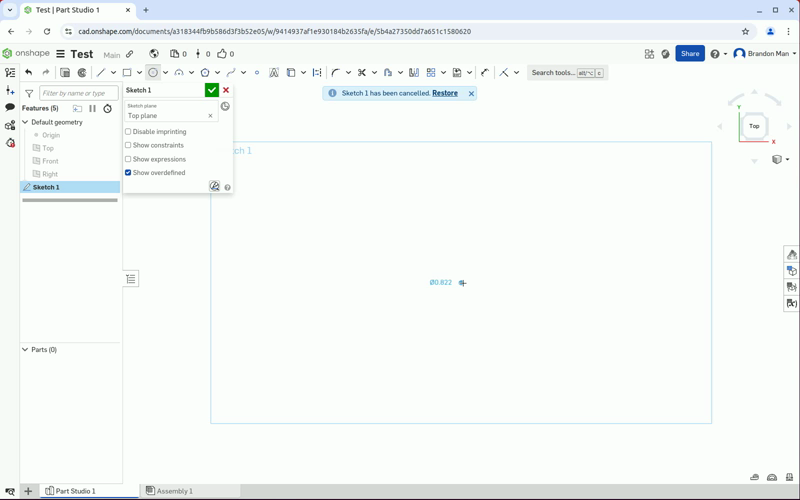
scroll(6)
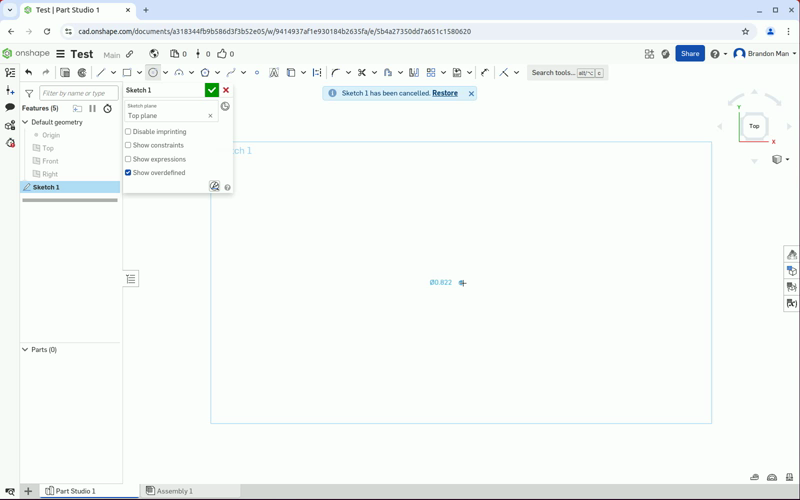
scroll(6)
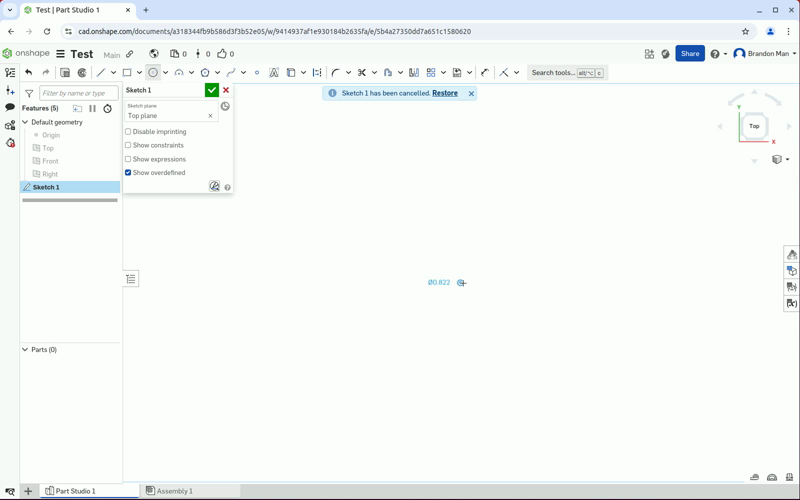
scroll(6)
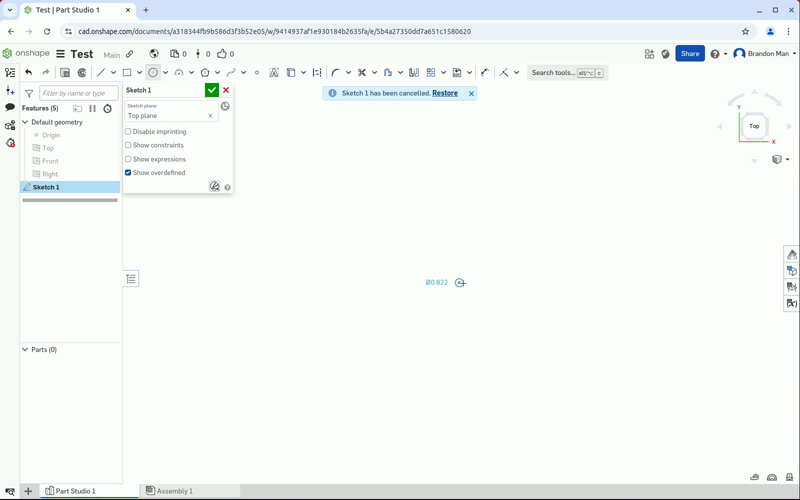
scroll(6)
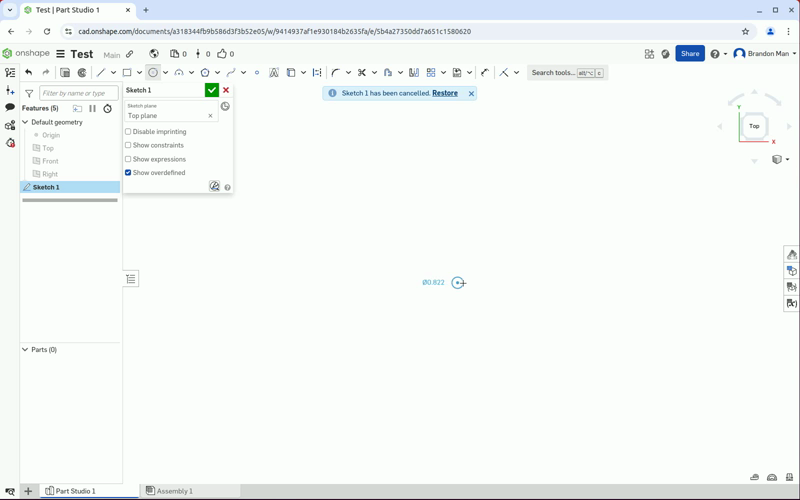
scroll(6)
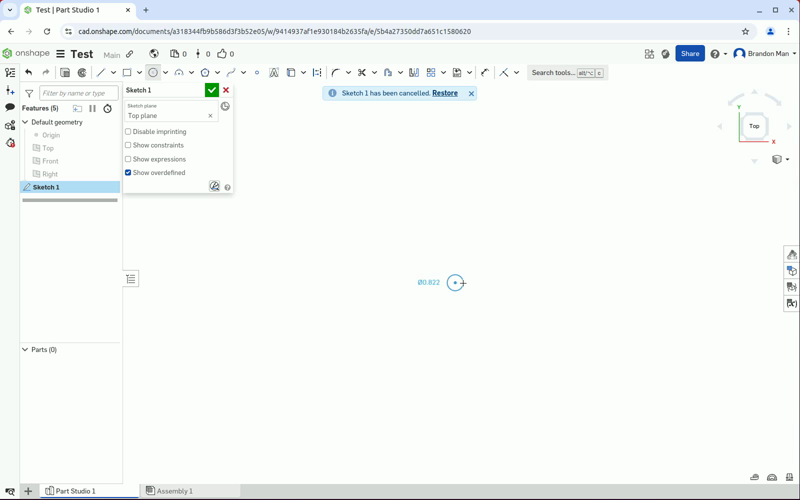
scroll(6)
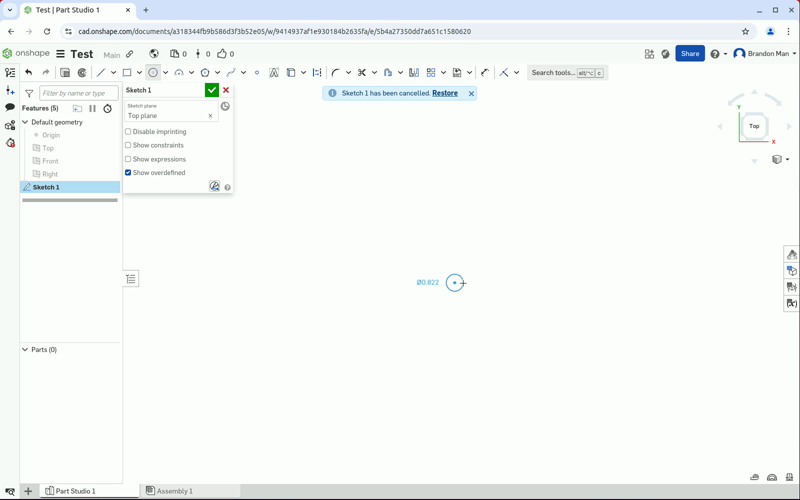
scroll(6)
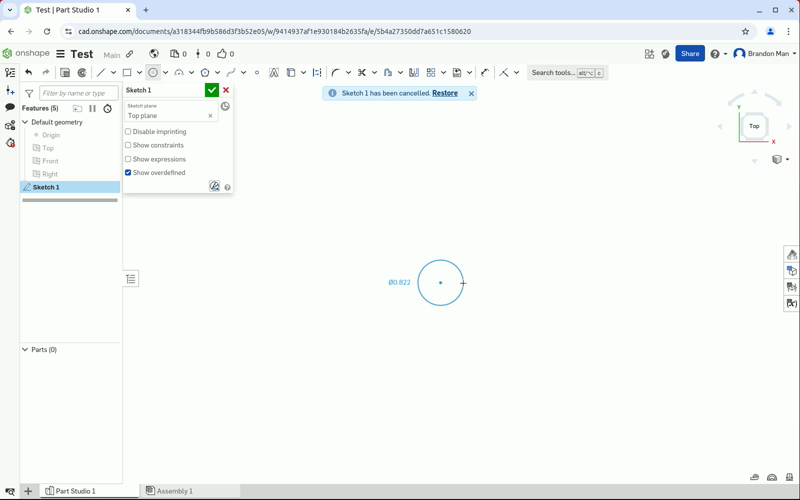
click(463, 282)
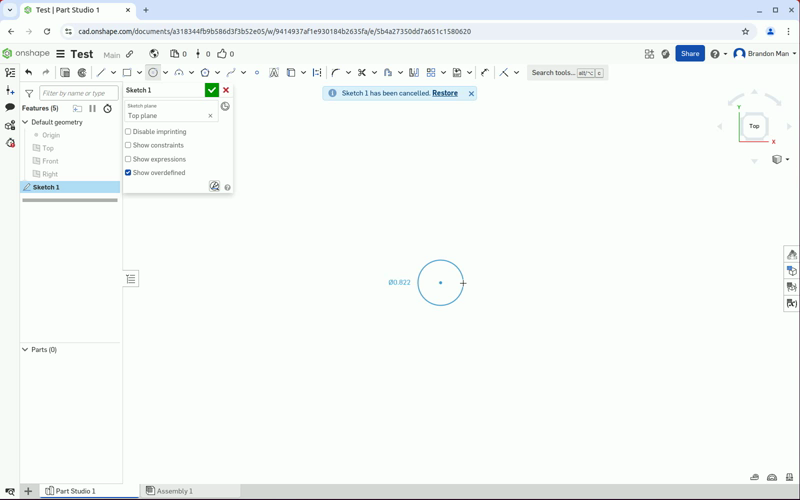
scroll(-6)
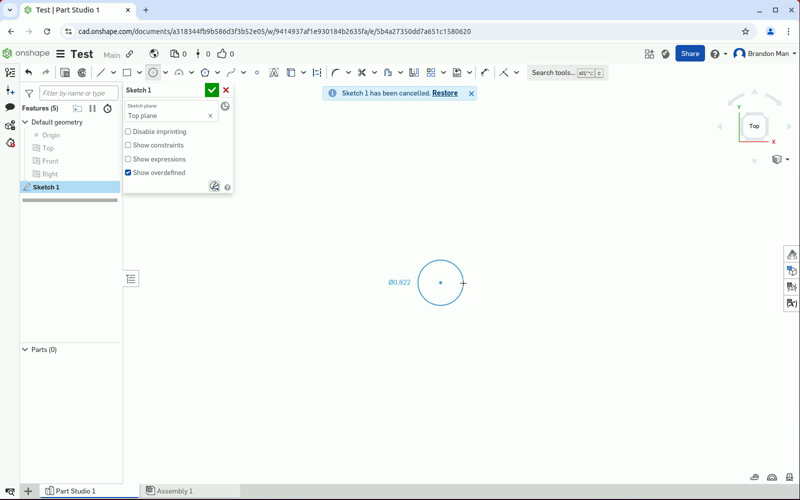
scroll(-6)
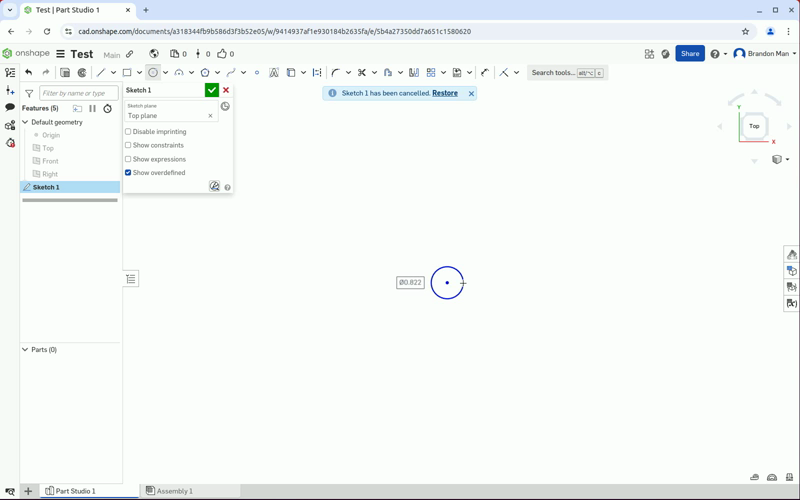
scroll(-6)
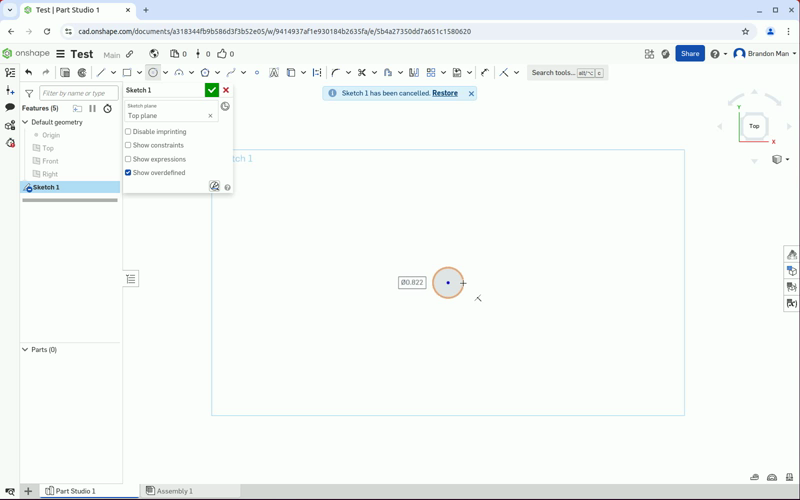
scroll(-6)
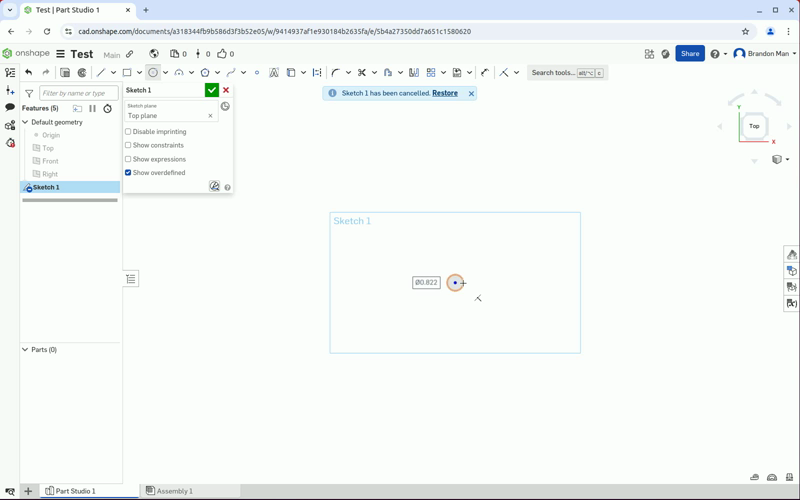
scroll(-6)
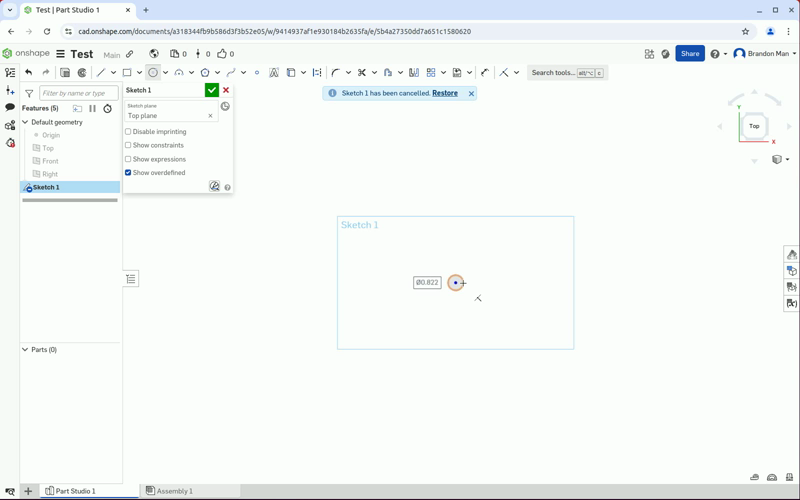
scroll(-6)
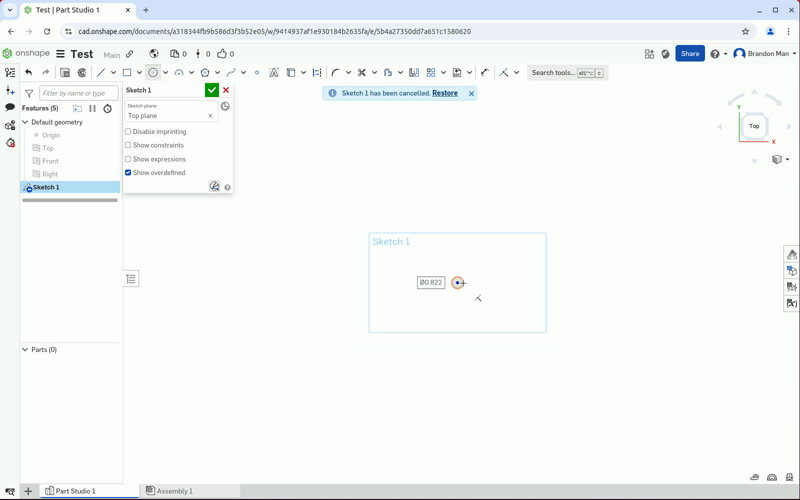
scroll(-6)
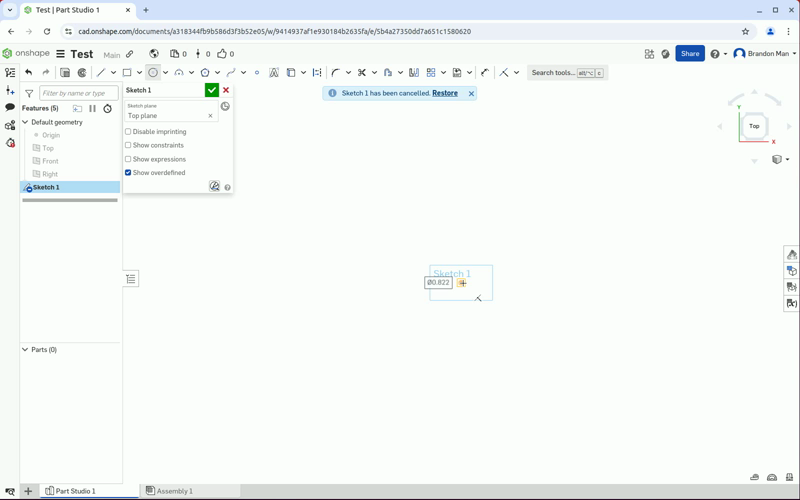
key(esc)
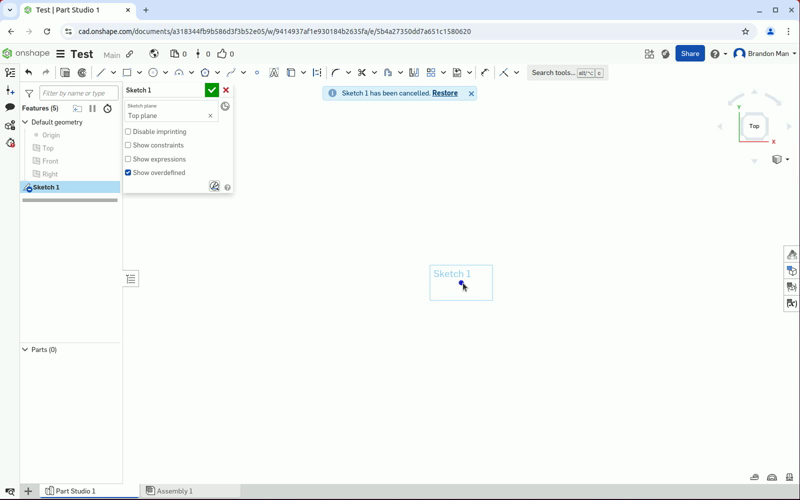
mouse_move(460, 281)
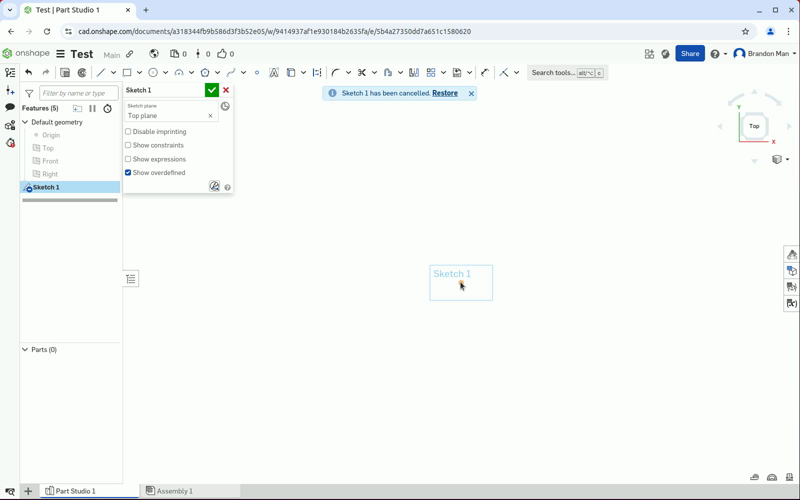
scroll(6)
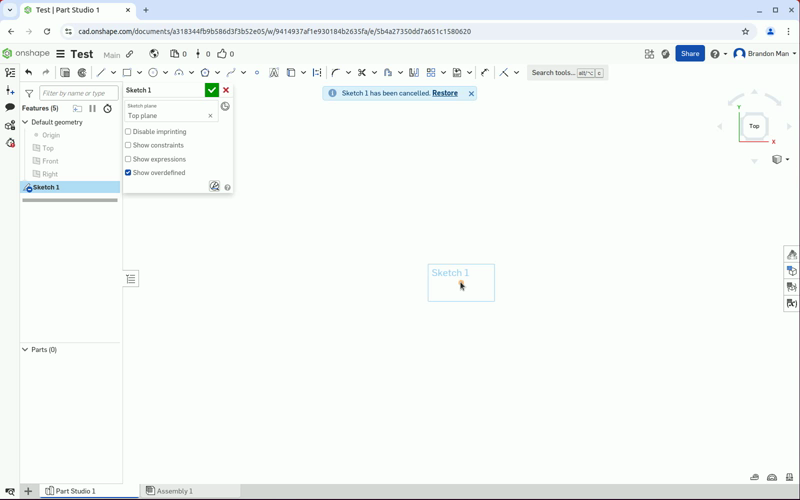
scroll(6)
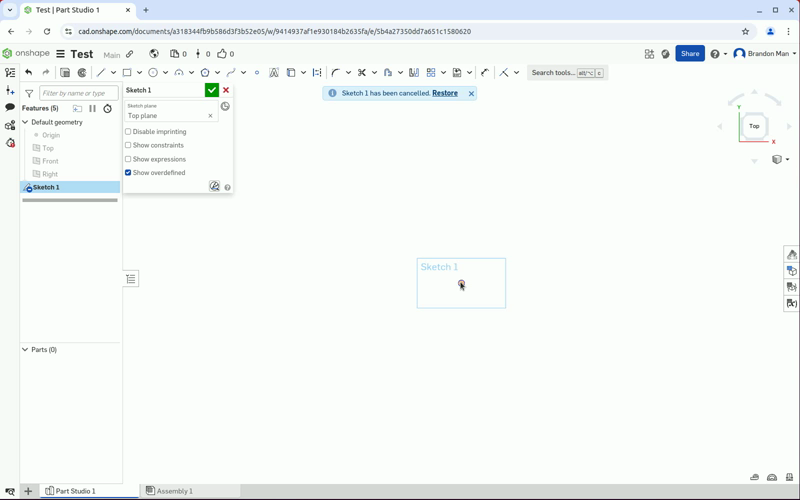
scroll(6)
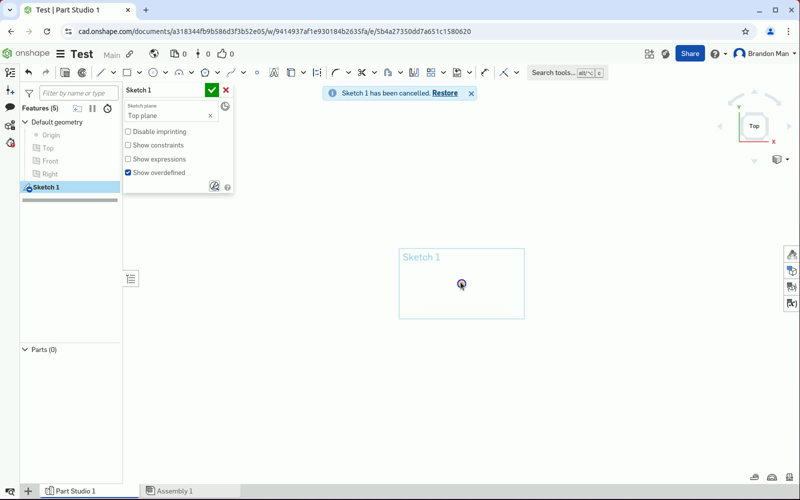
scroll(6)
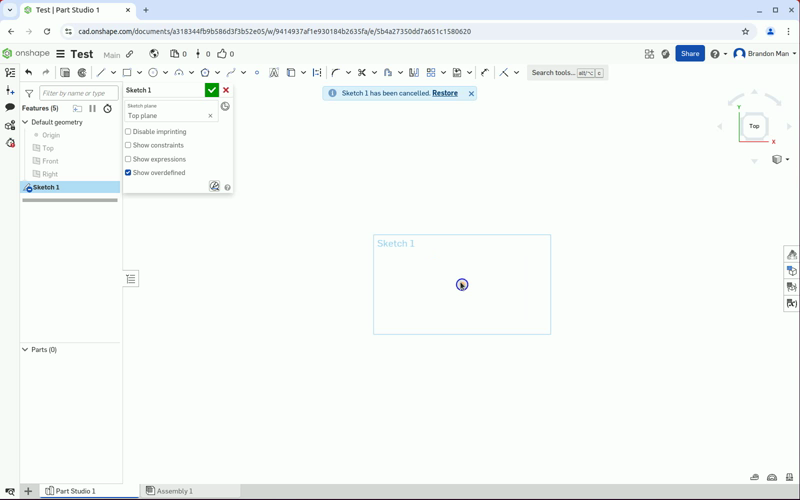
scroll(6)
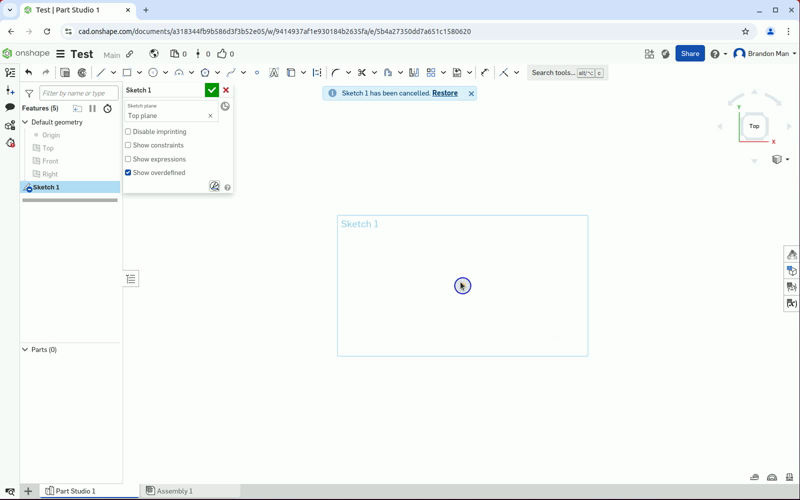
scroll(6)
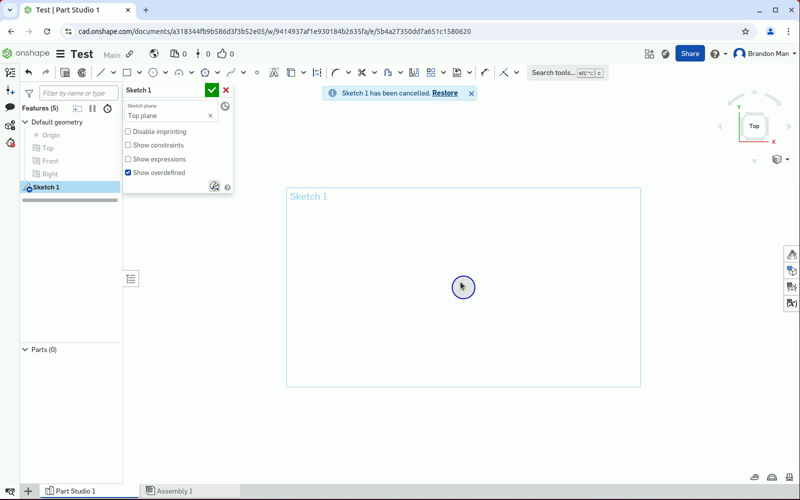
scroll(6)
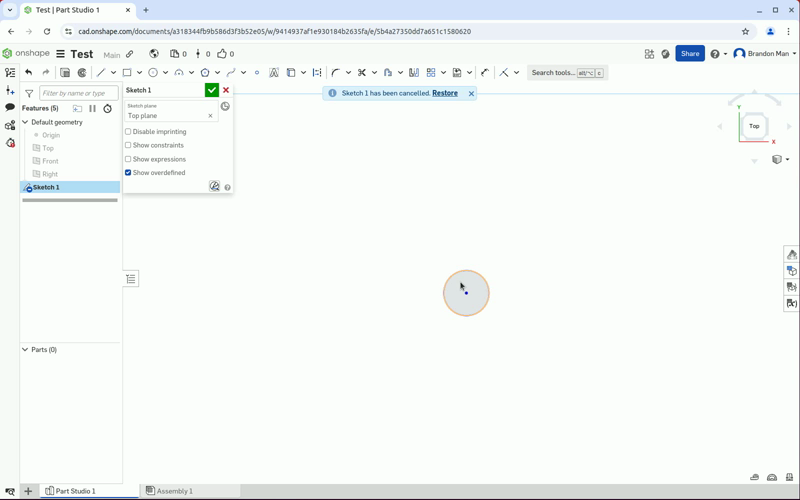
click(460, 281)
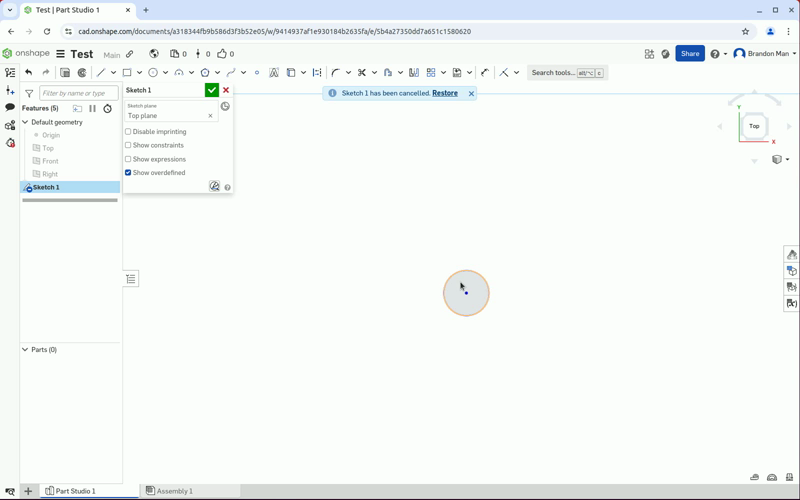
scroll(-6)
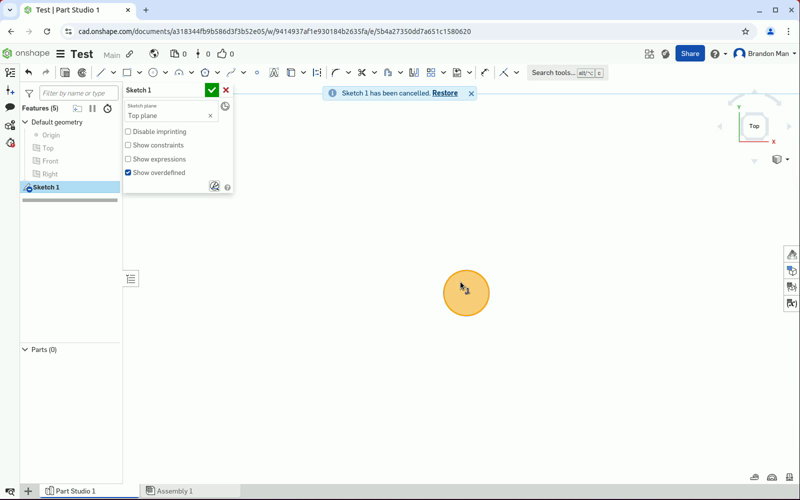
scroll(-6)
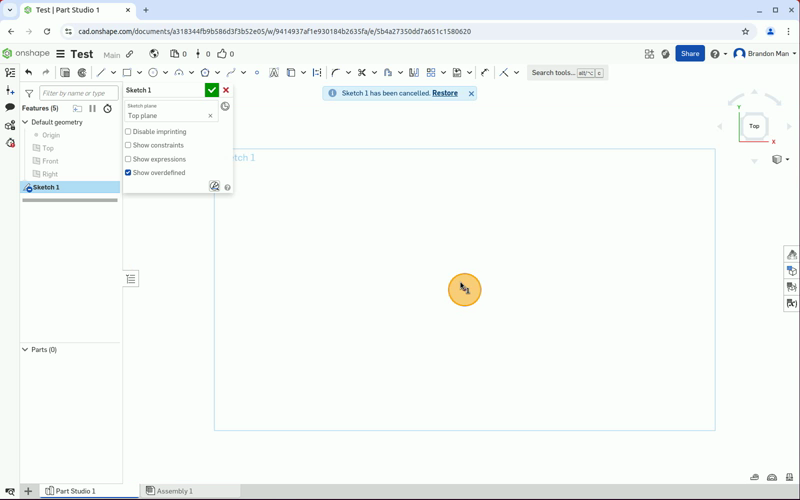
scroll(-6)
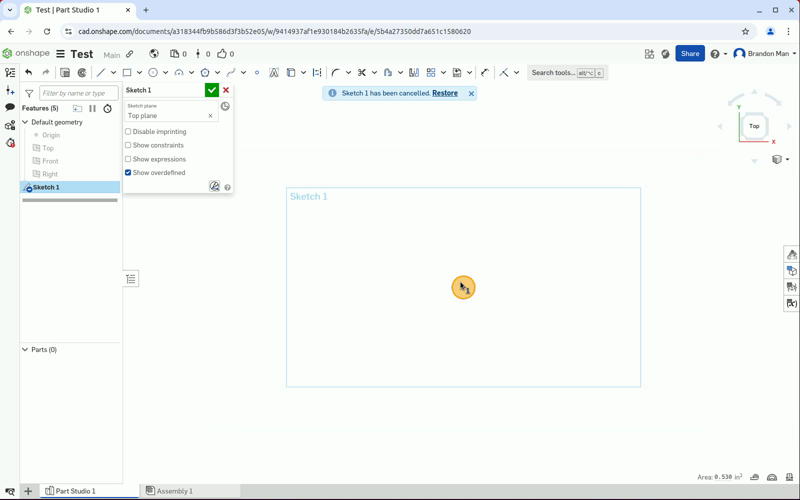
scroll(-6)
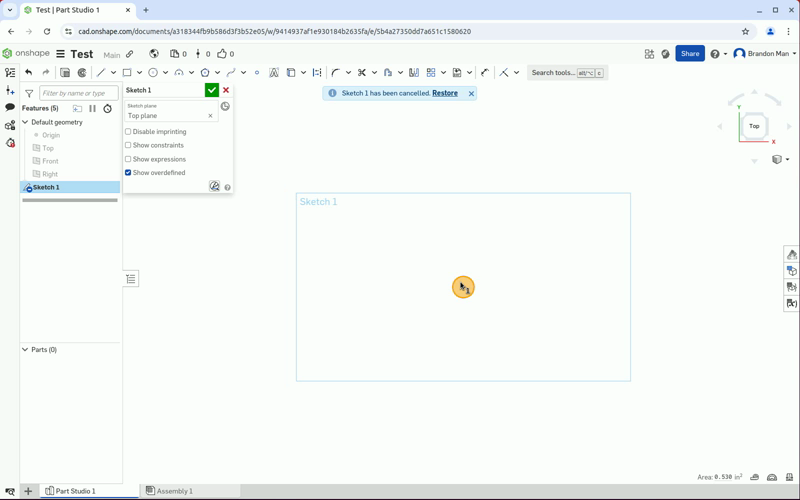
scroll(-6)
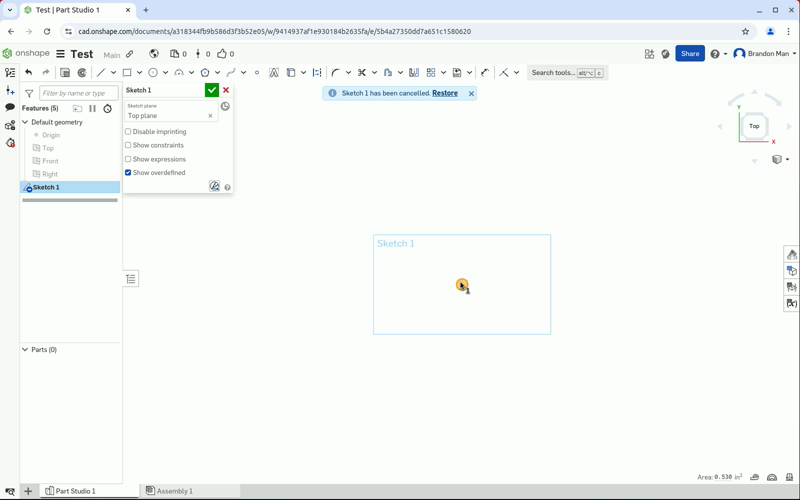
scroll(-6)
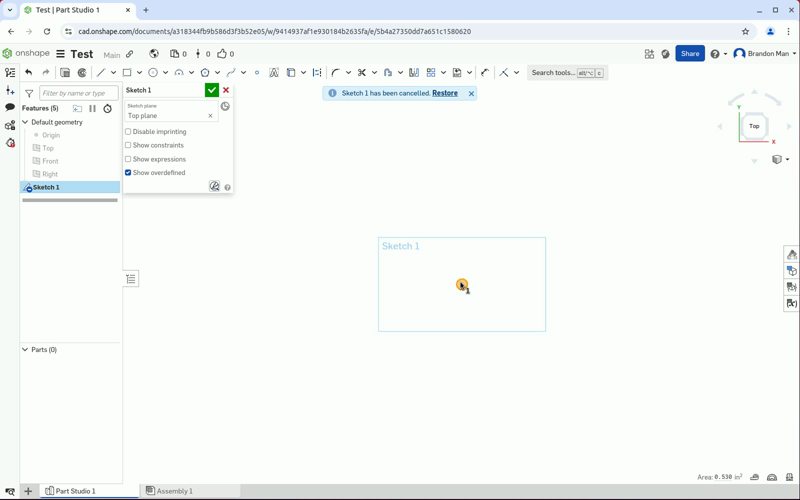
scroll(-6)
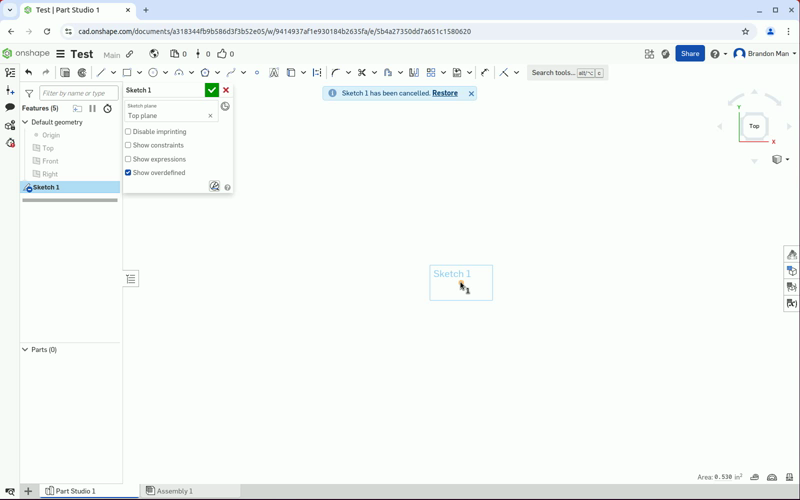
mouse_move(73, 352)
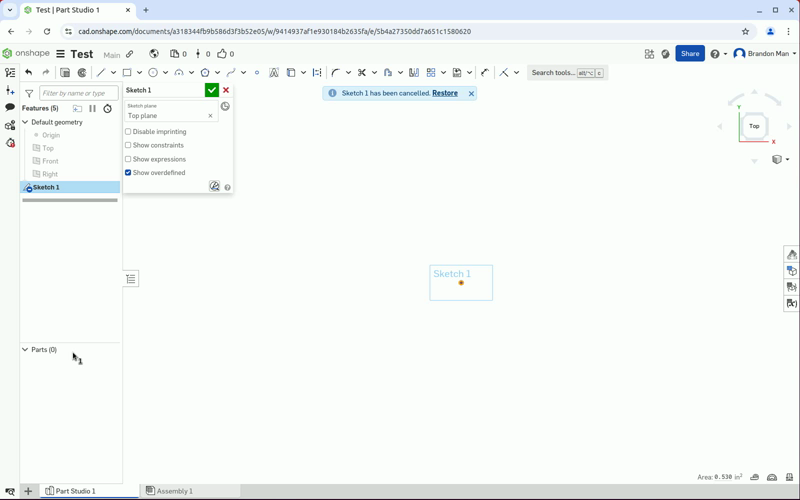
key(shift+y)
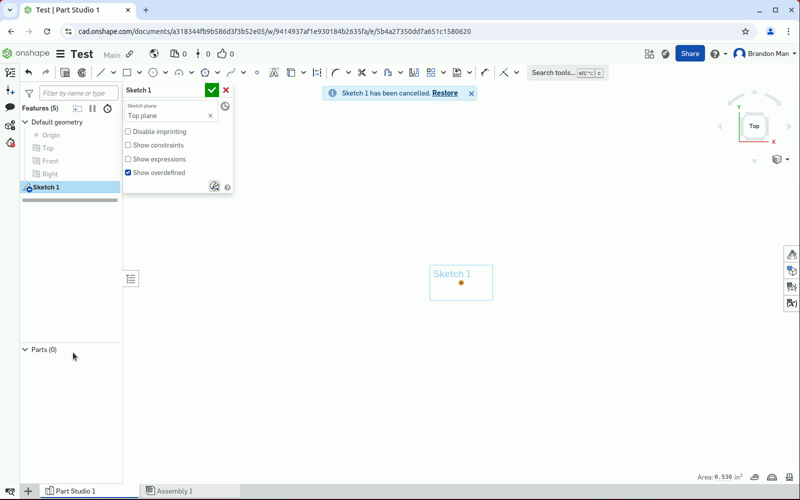
key(shift+e)
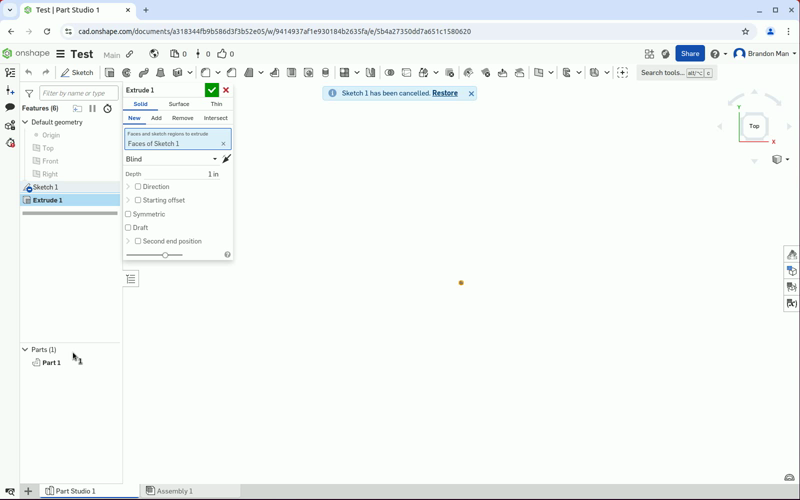
mouse_move(143, 106)
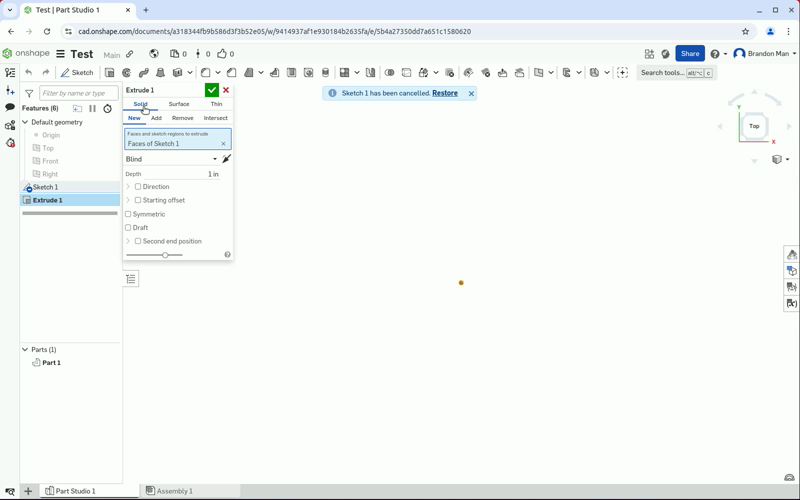
click(143, 106)
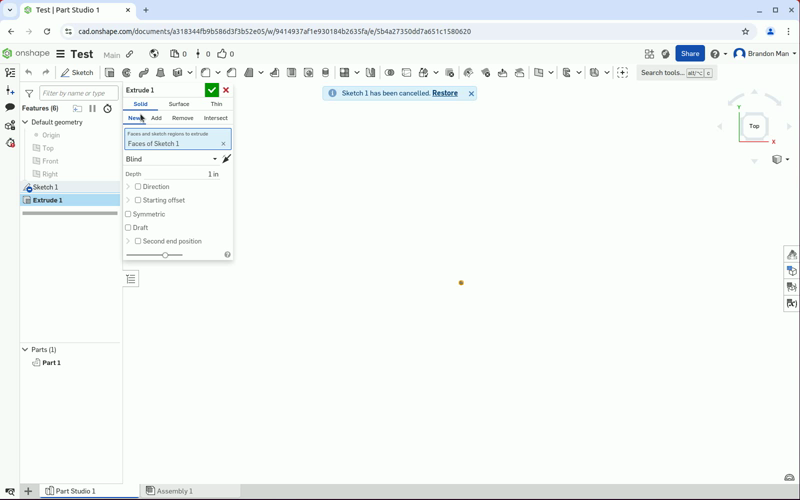
mouse_move(137, 120)
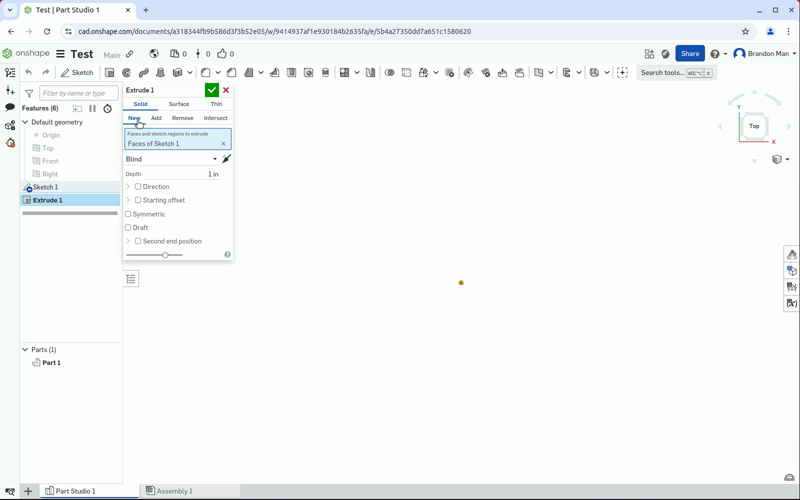
click(137, 120)
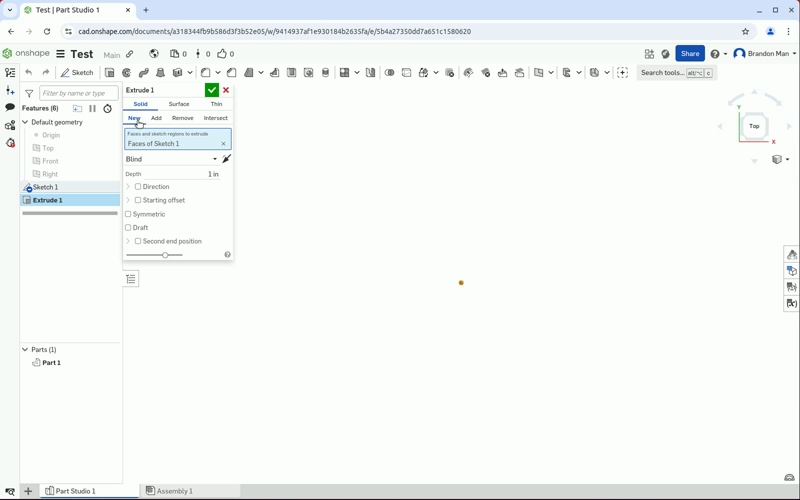
key(tab, 4)
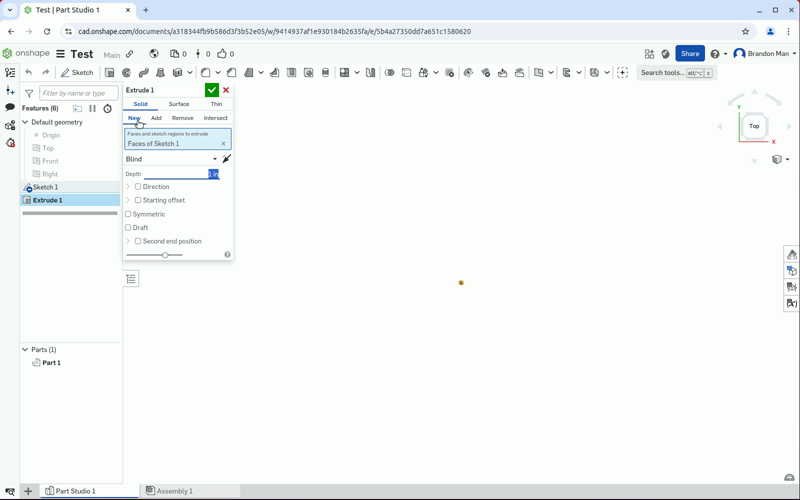
text(-19.979)
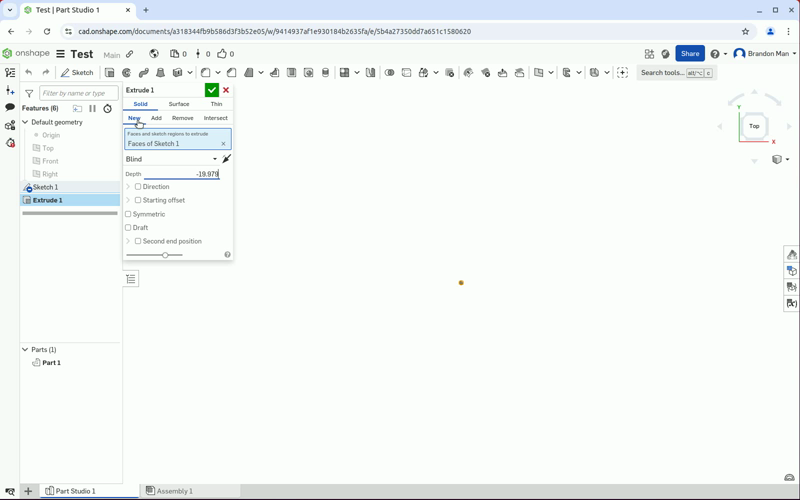
key(enter)
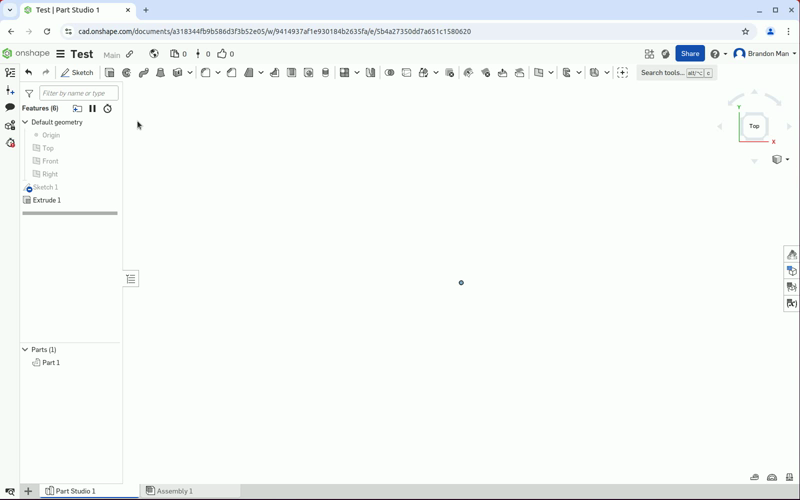
key(shift+h)
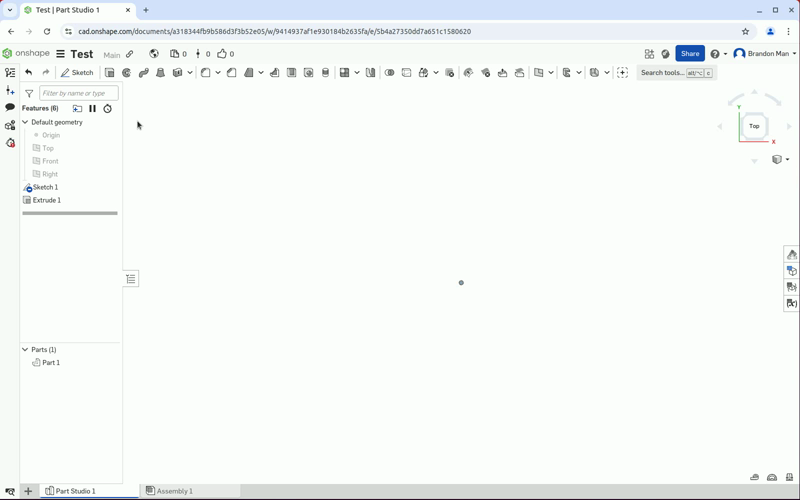
key(shift+h)
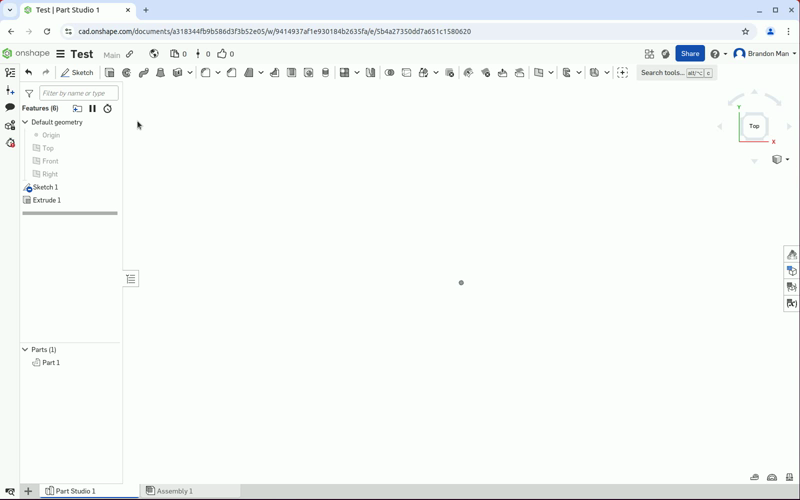
mouse_move(73, 189)
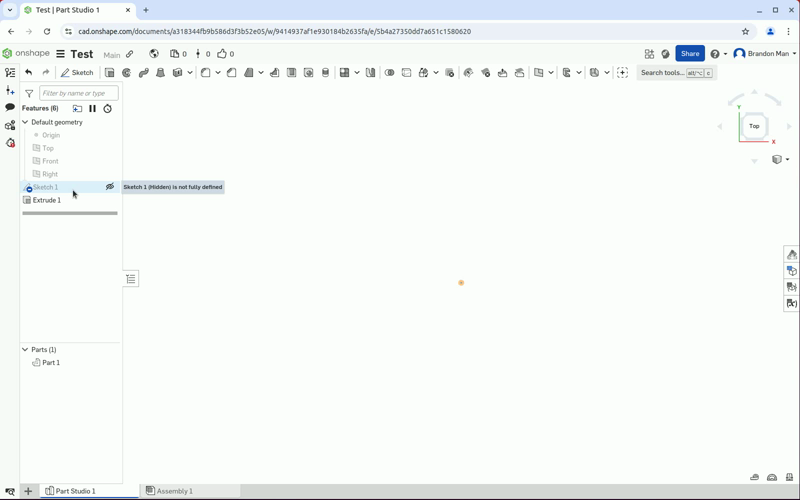
click(73, 189)
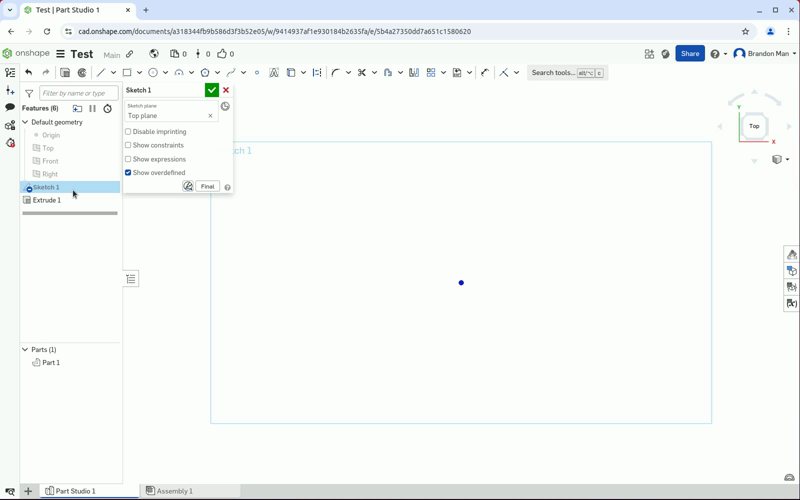
mouse_move(229, 92)
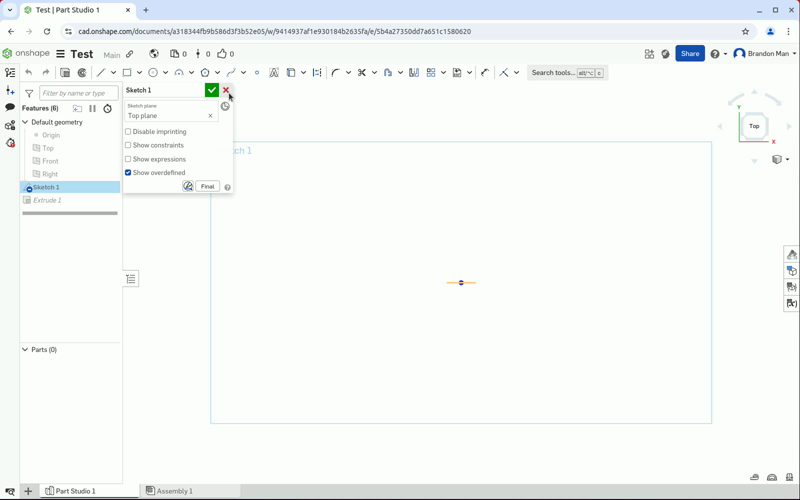
click(229, 92)
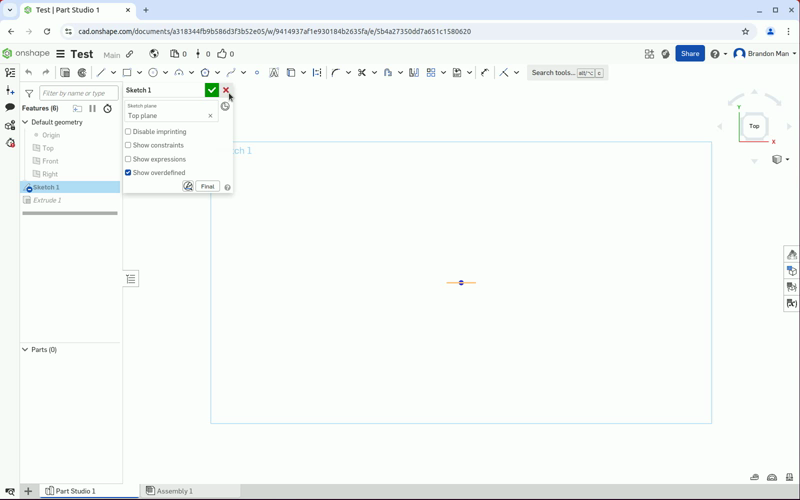
key(shift+s)
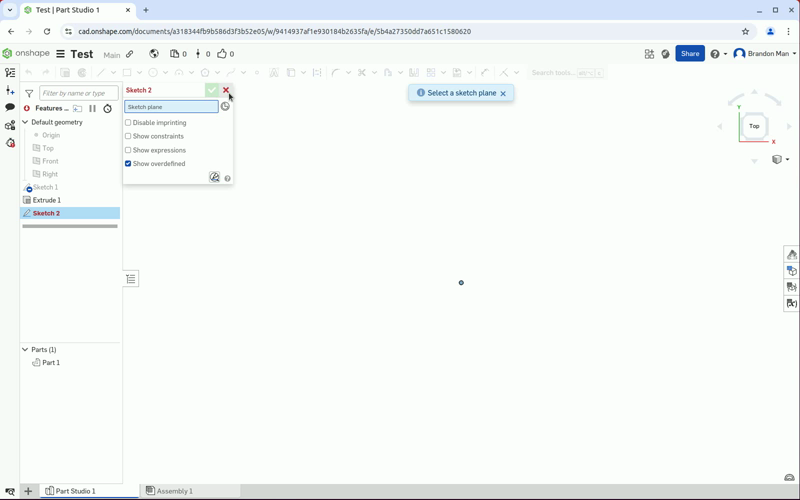
mouse_move(73, 150)
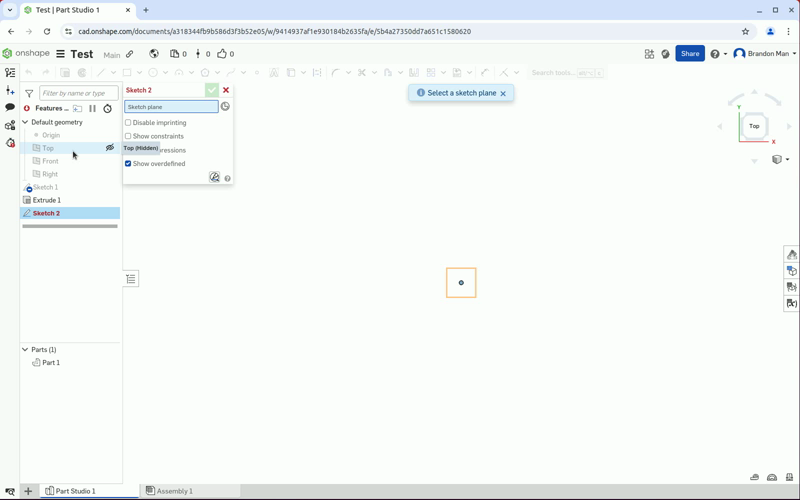
click(73, 150)
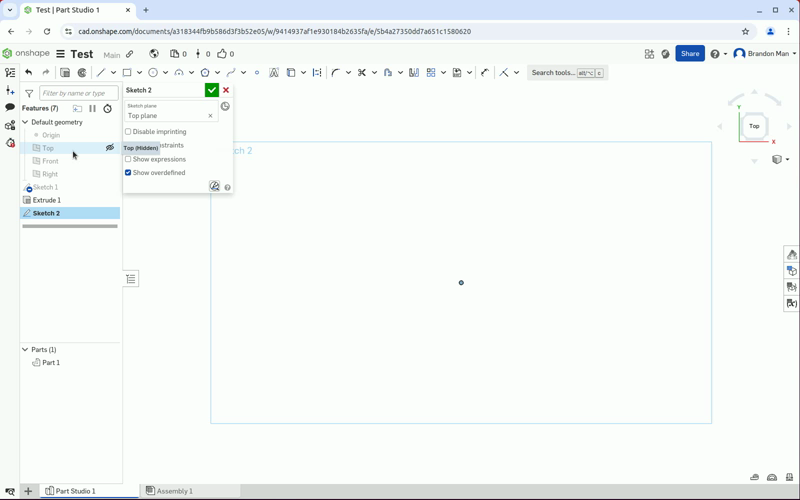
mouse_move(73, 352)
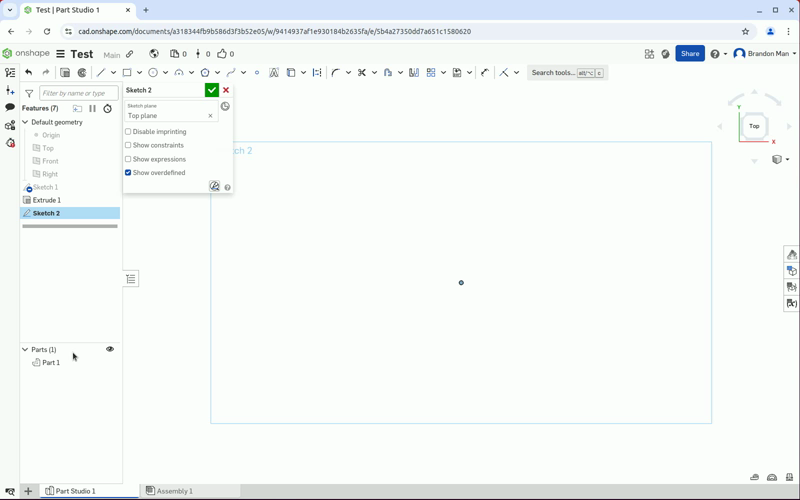
key(y)
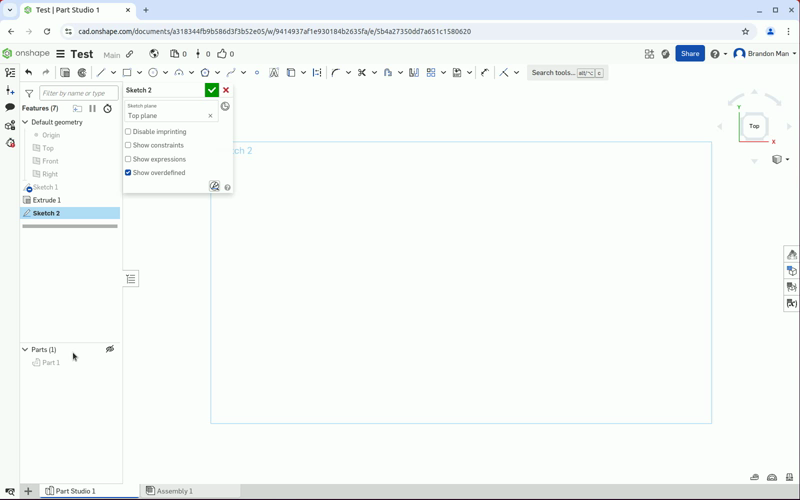
key(c)
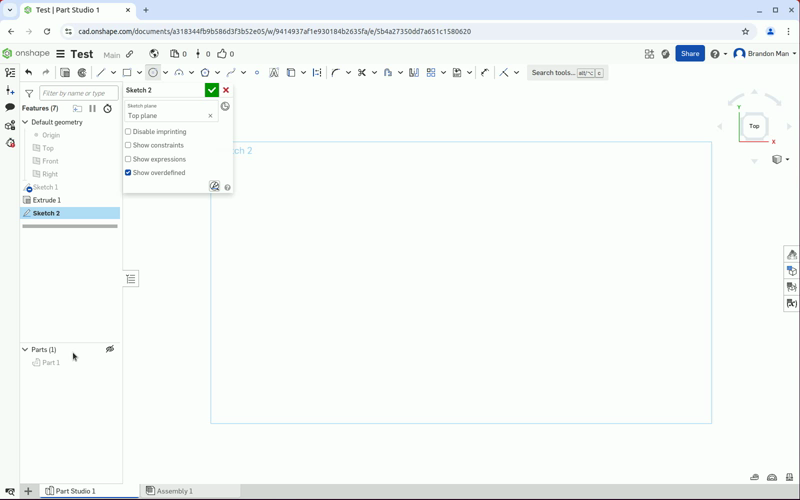
key_down(shift)
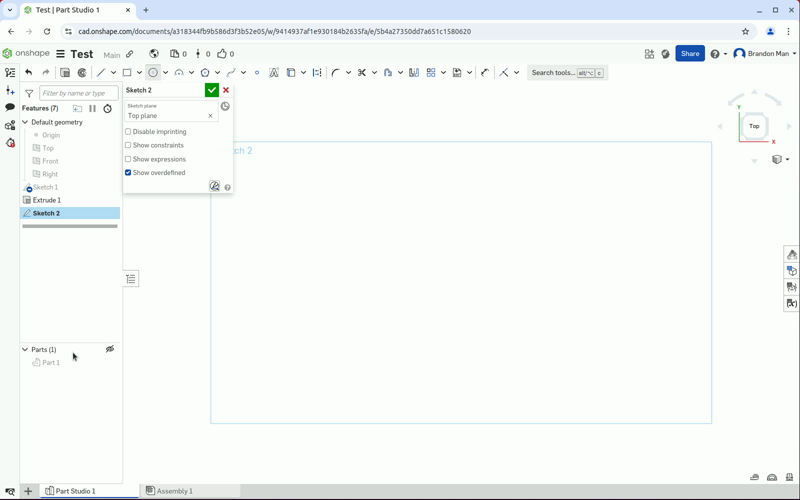
mouse_move(350, 282)
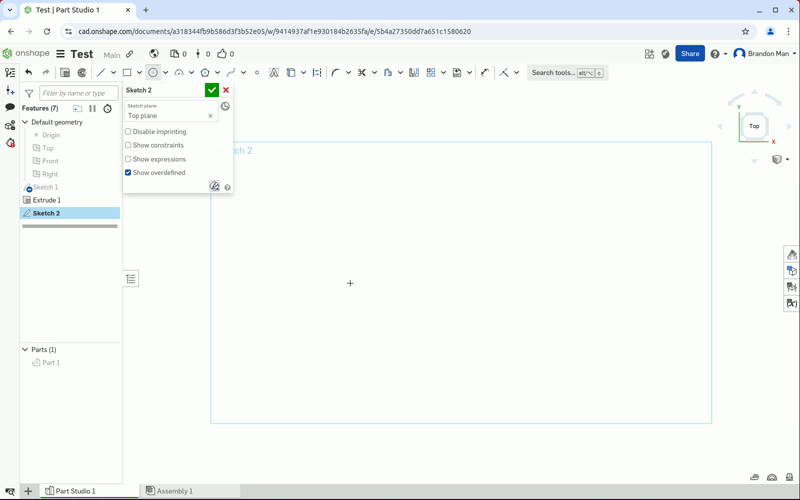
click(350, 282)
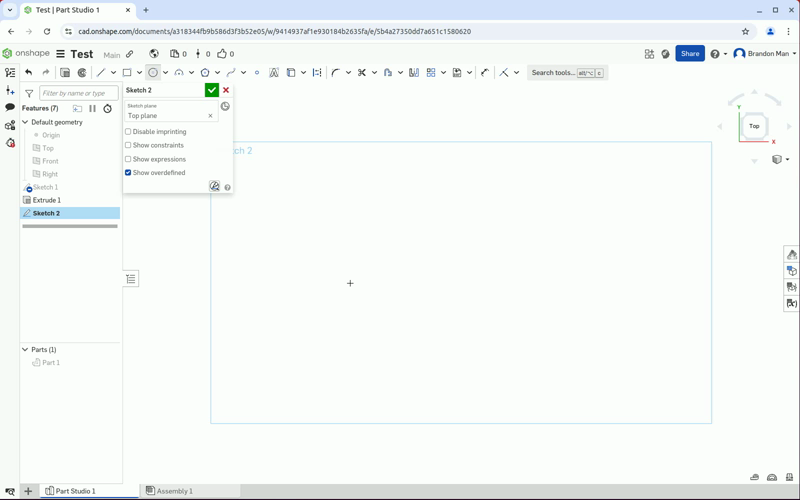
key_up(shift)
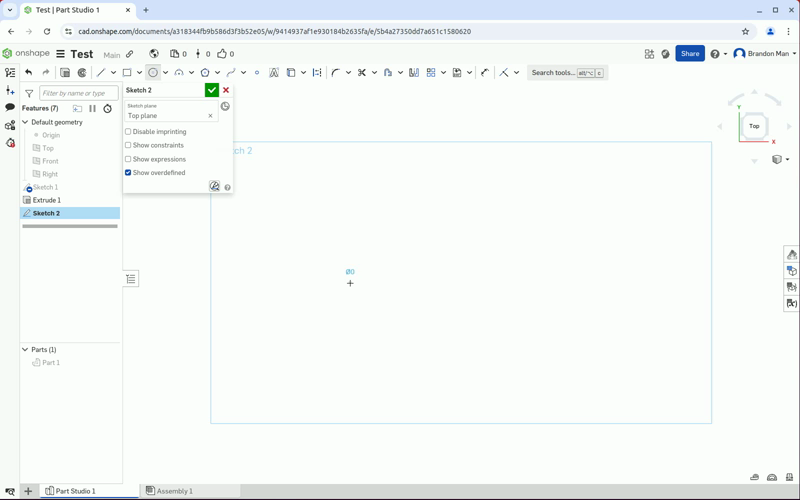
mouse_move(351, 282)
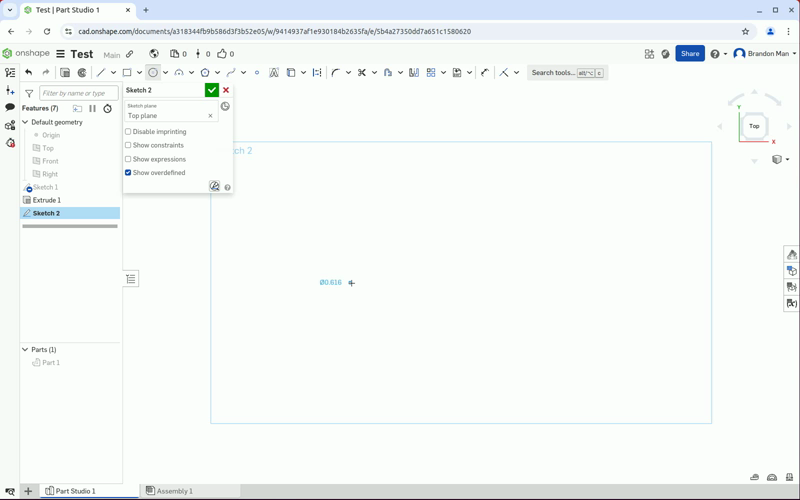
scroll(6)
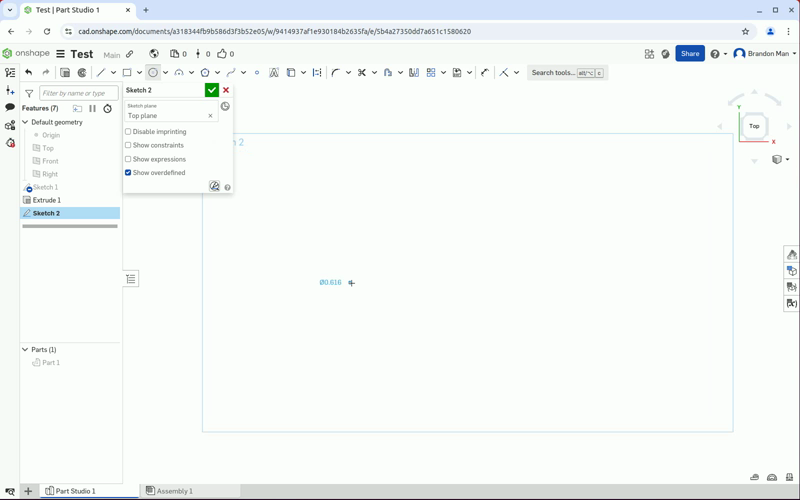
scroll(6)
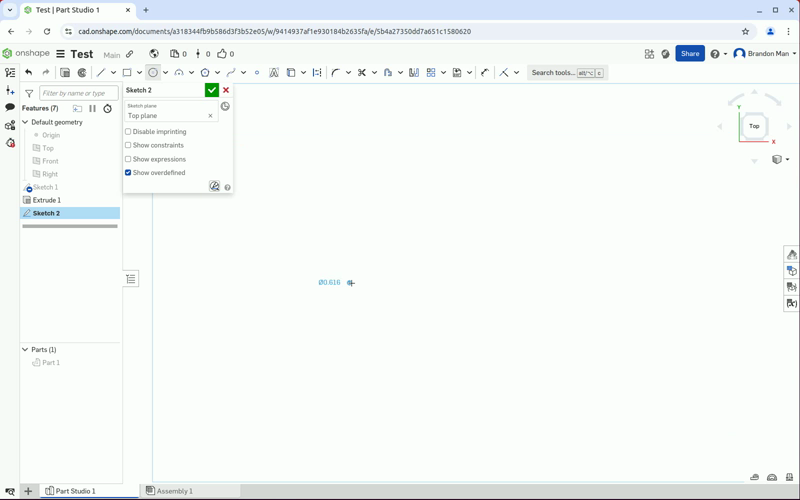
scroll(6)
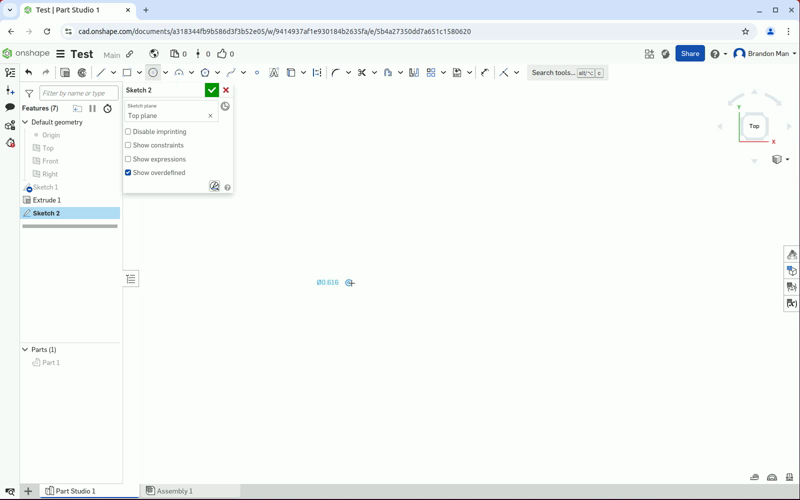
scroll(6)
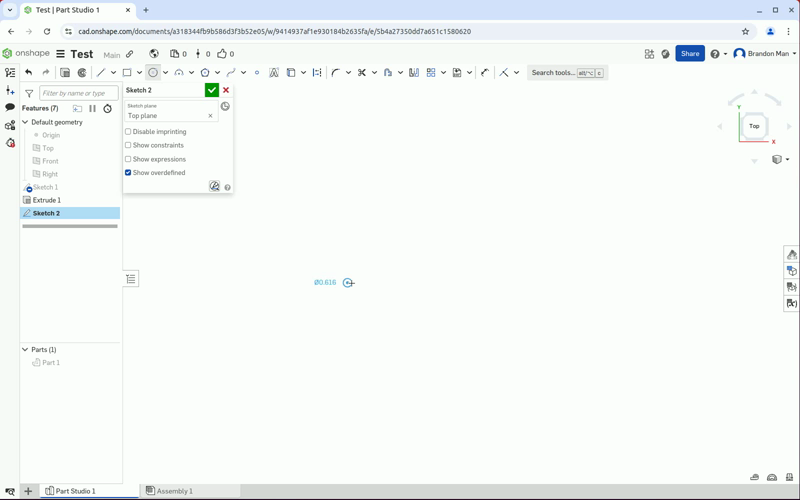
scroll(6)
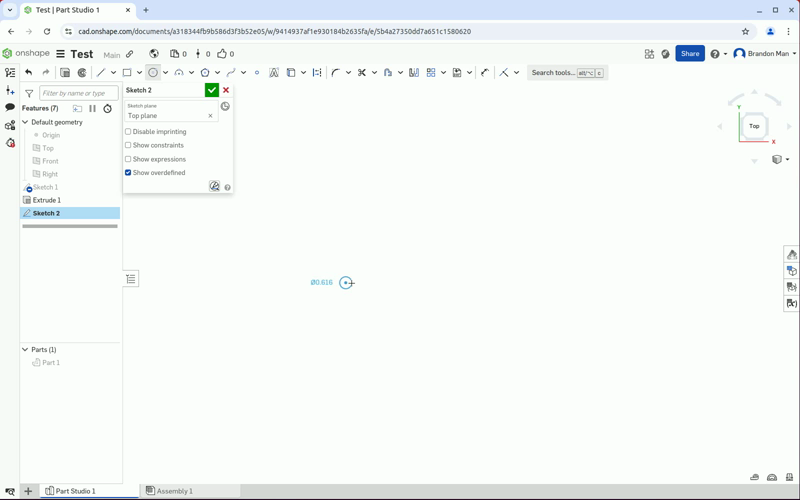
scroll(6)
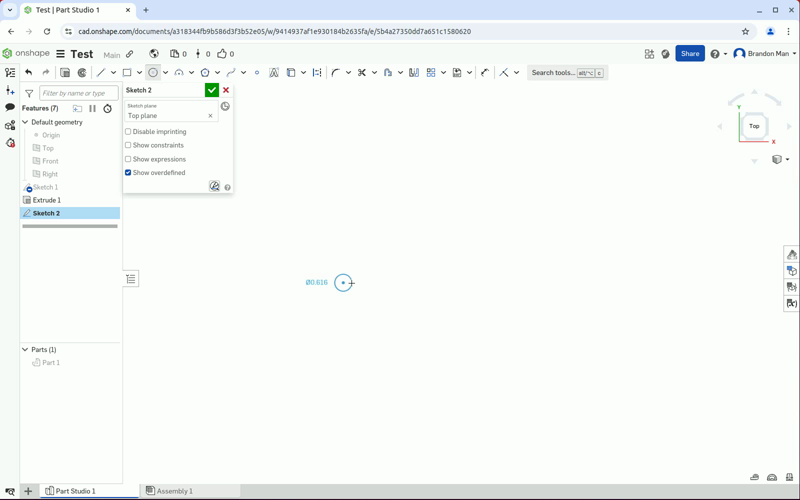
scroll(6)
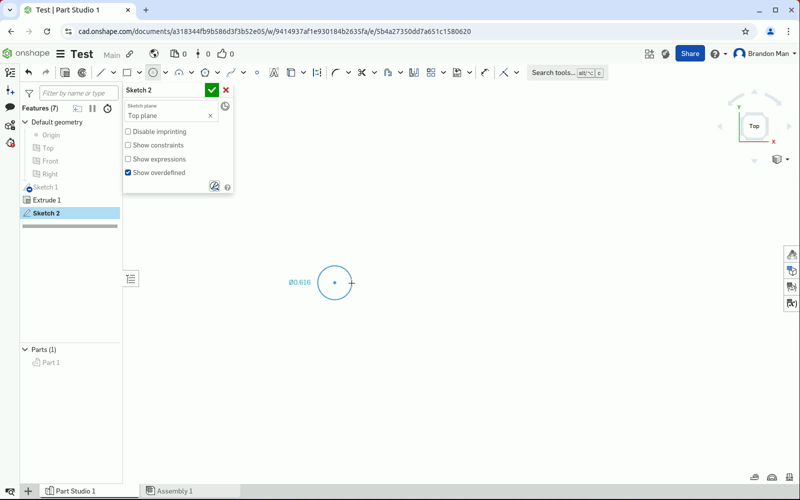
click(351, 282)
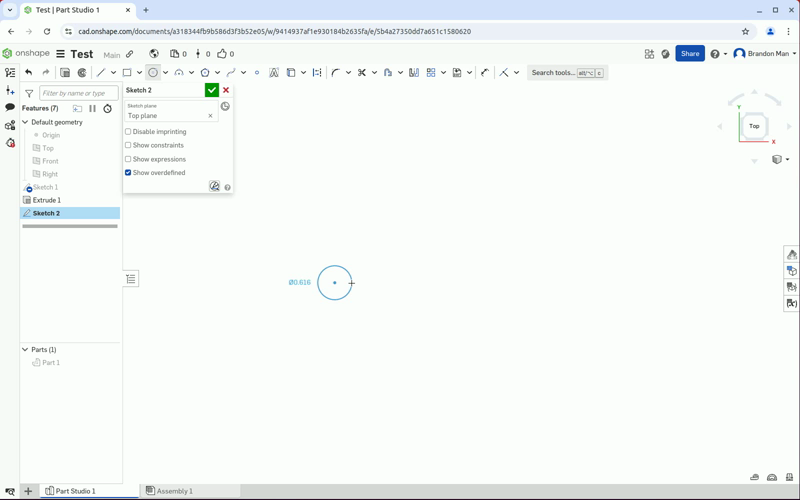
scroll(-6)
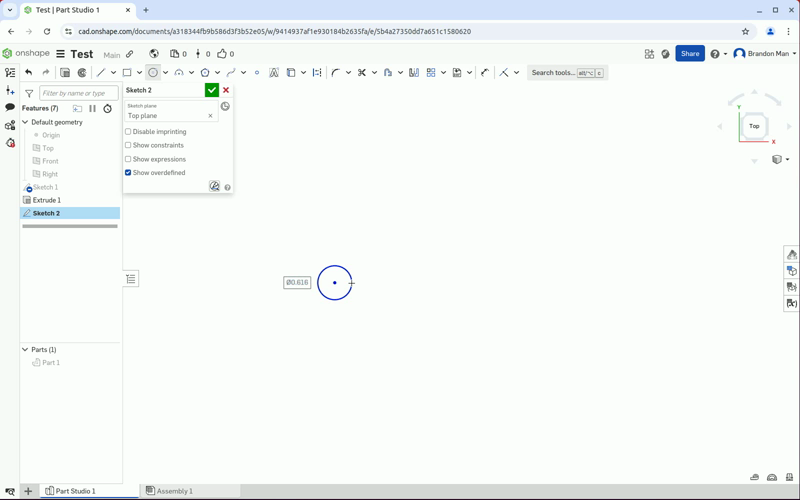
scroll(-6)
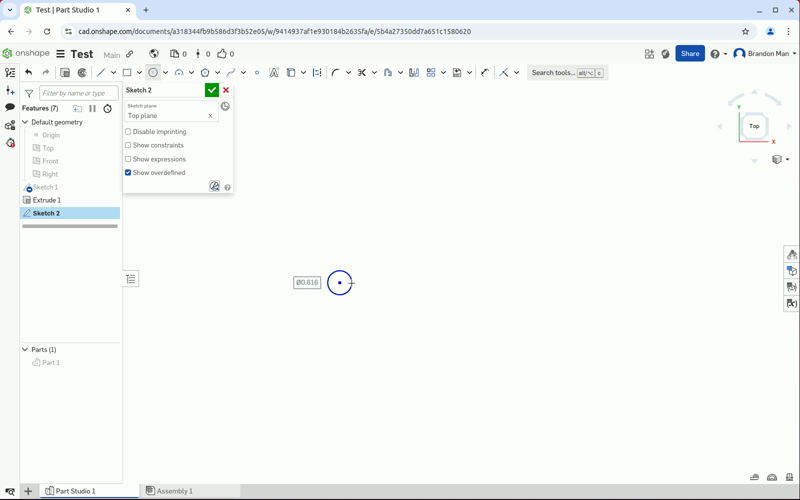
scroll(-6)
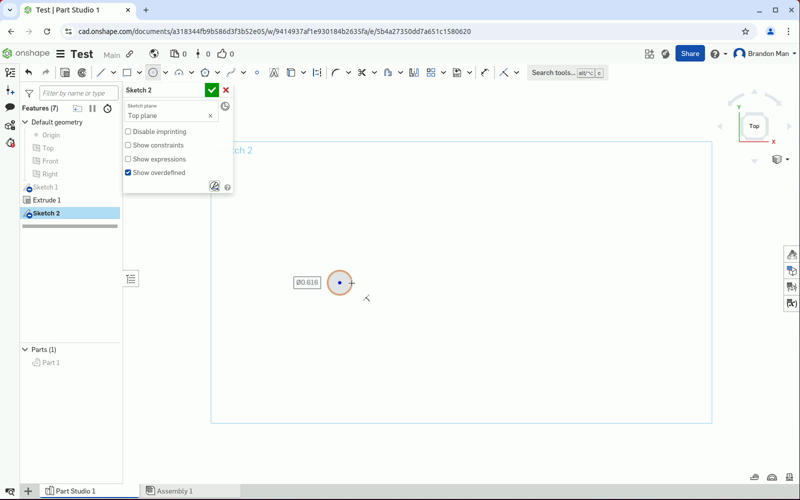
scroll(-6)
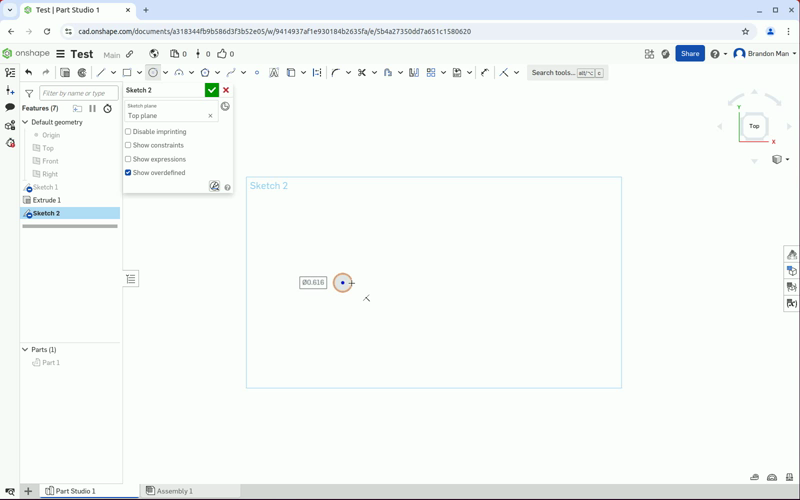
scroll(-6)
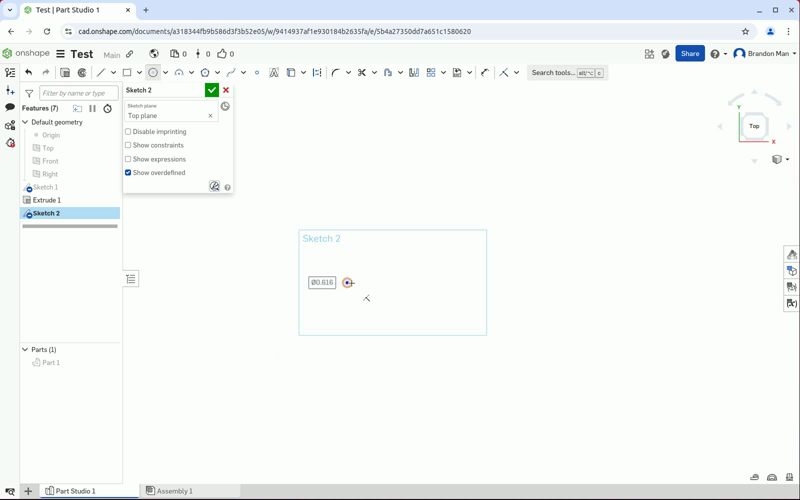
scroll(-6)
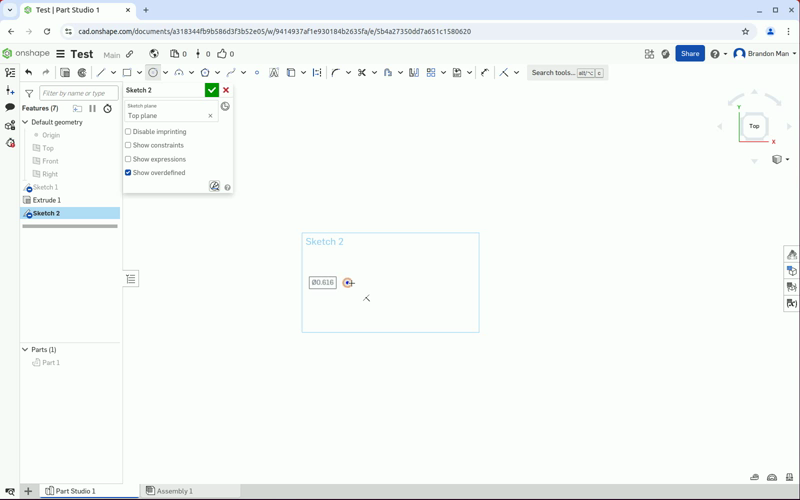
scroll(-6)
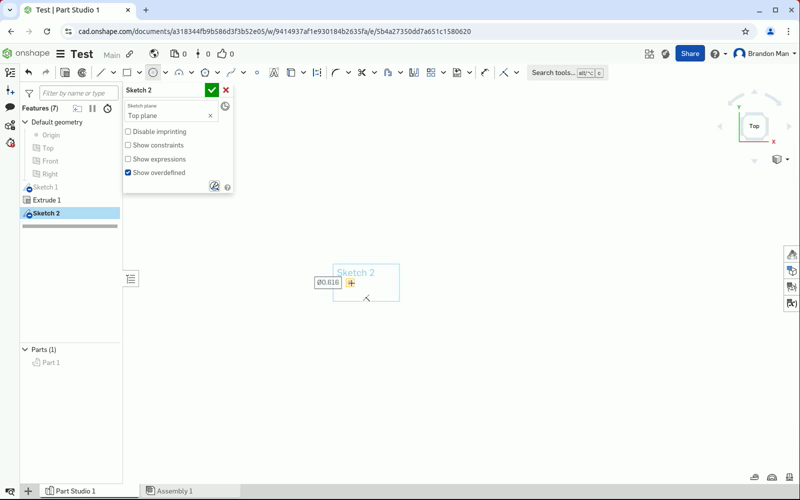
key(esc)
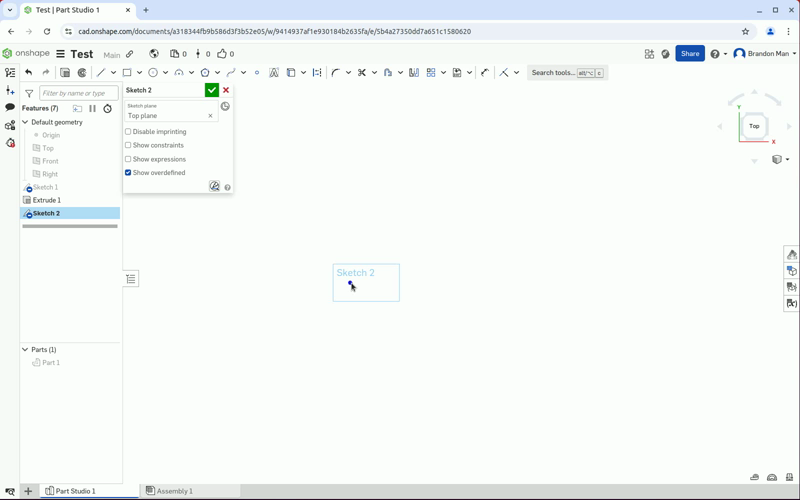
mouse_move(349, 281)
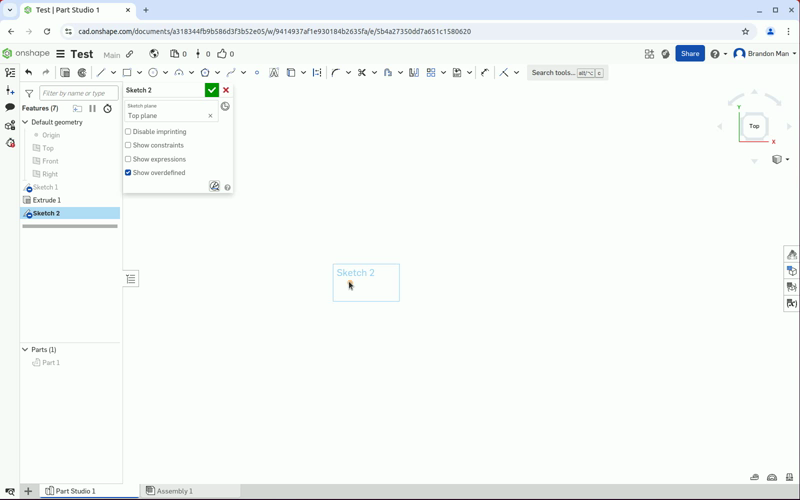
scroll(6)
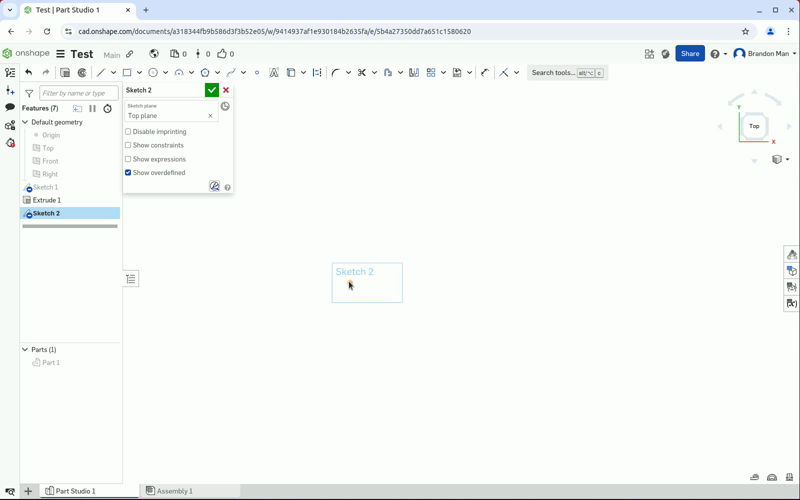
scroll(6)
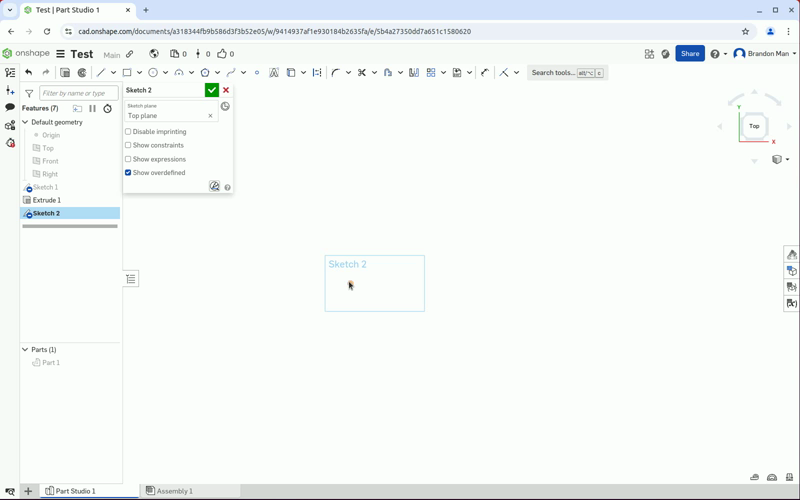
scroll(6)
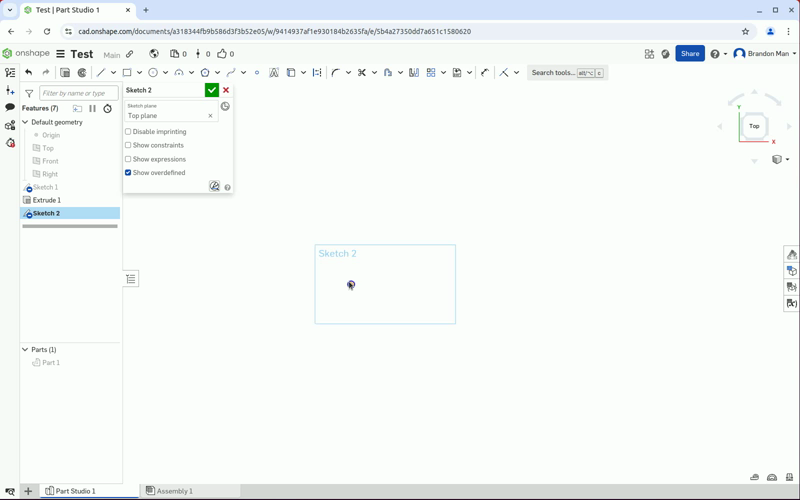
scroll(6)
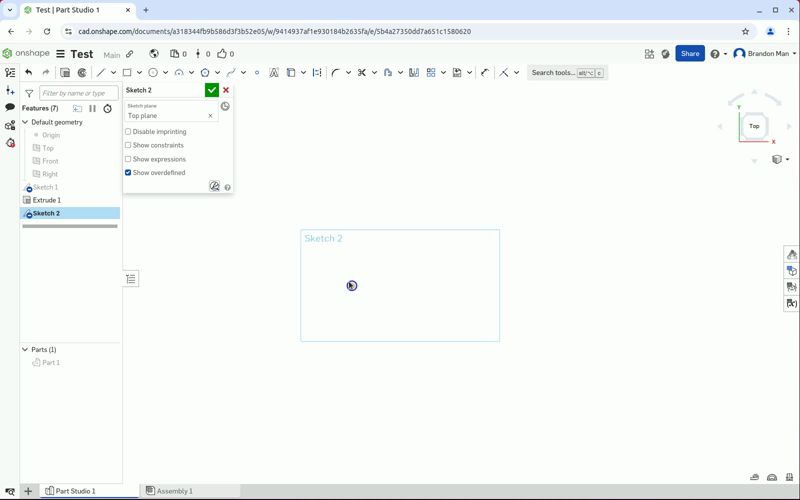
scroll(6)
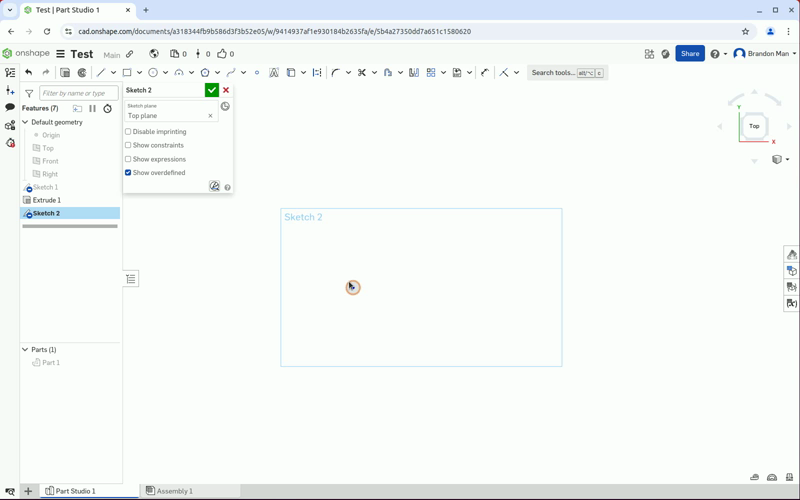
scroll(6)
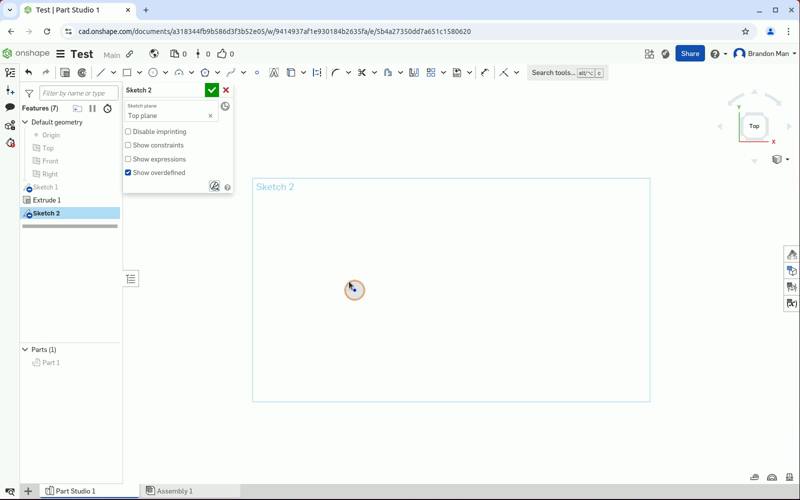
scroll(6)
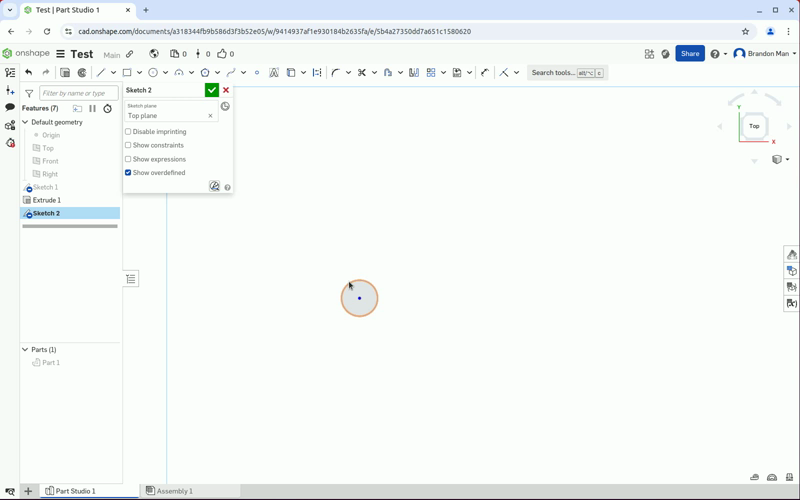
click(349, 281)
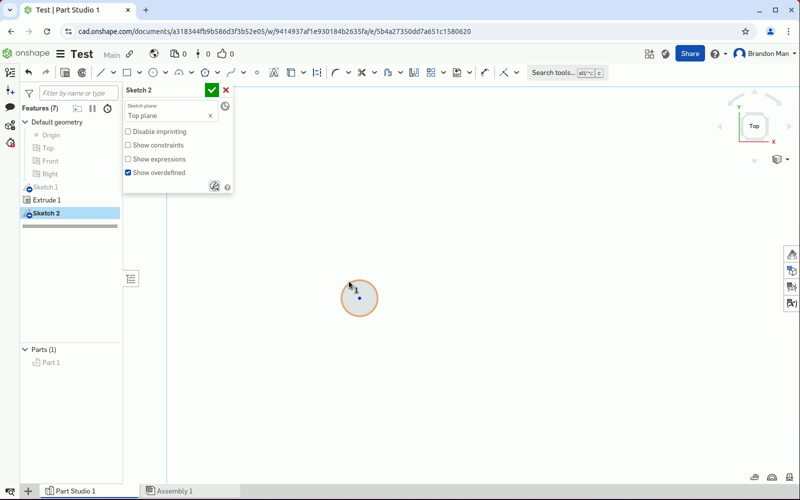
scroll(-6)
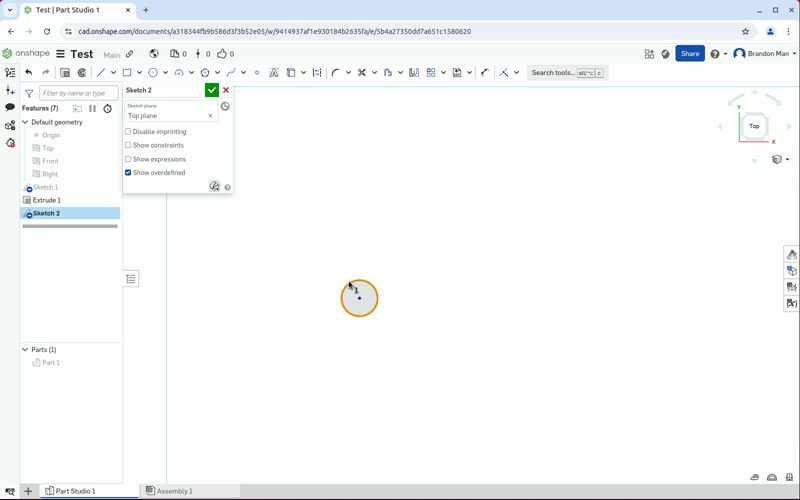
scroll(-6)
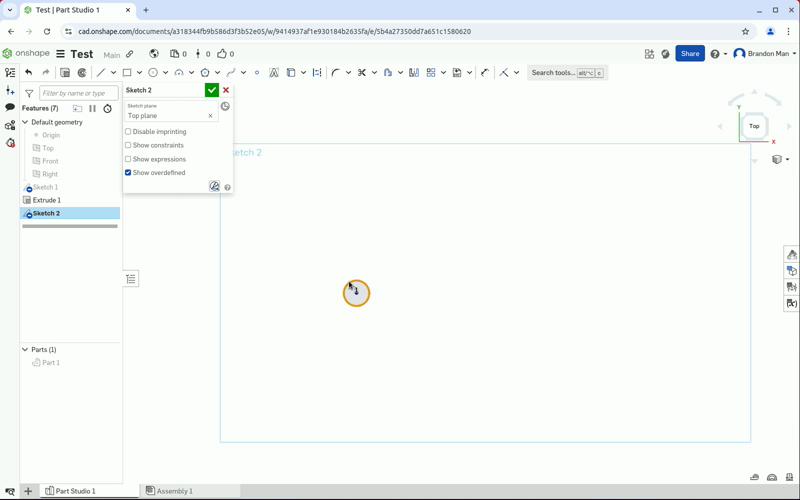
scroll(-6)
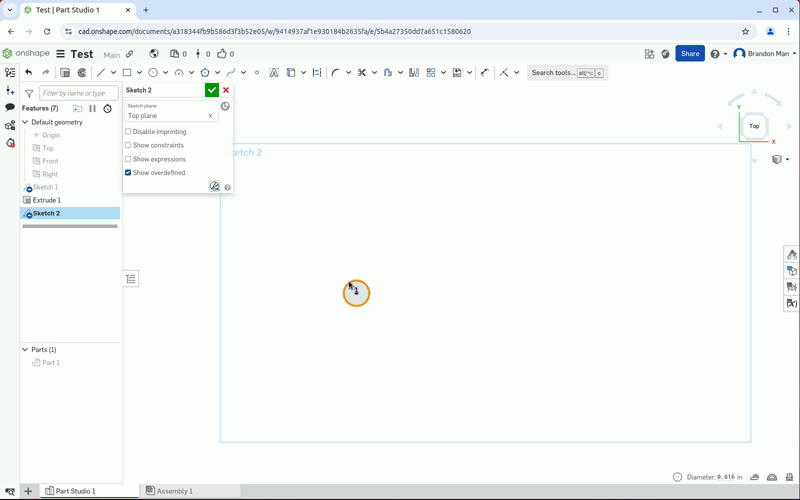
scroll(-6)
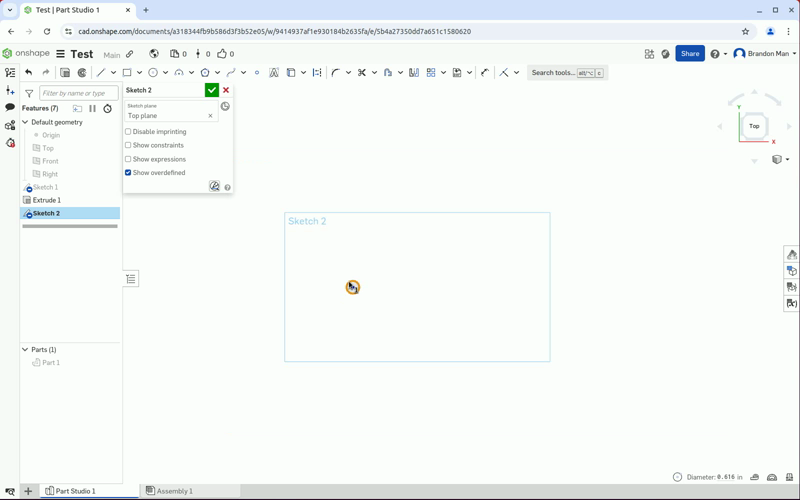
scroll(-6)
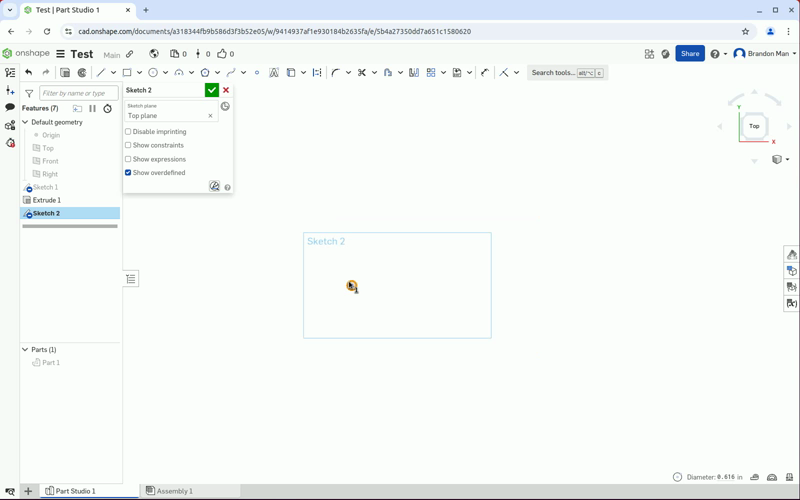
scroll(-6)
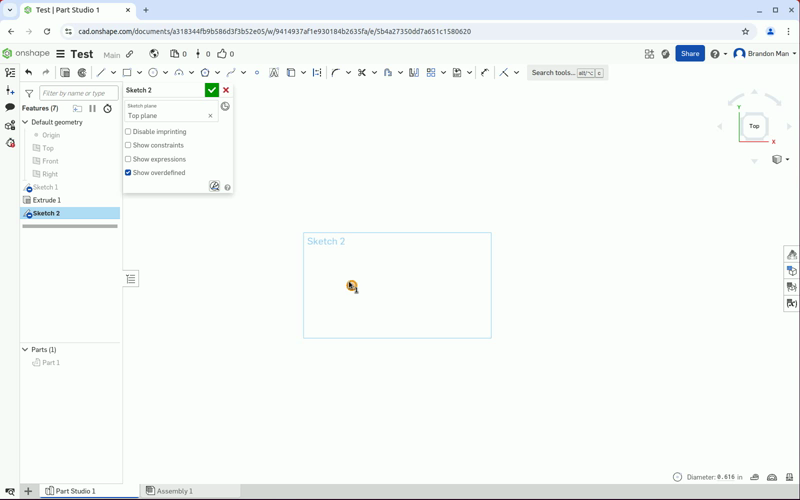
scroll(-6)
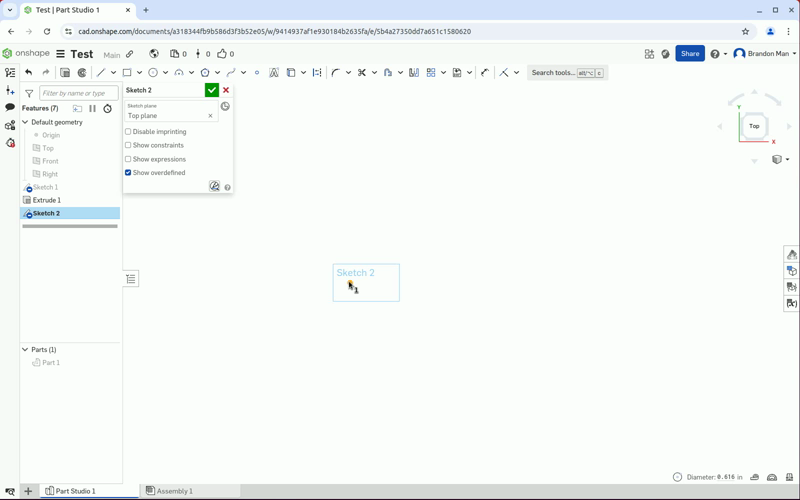
mouse_move(73, 352)
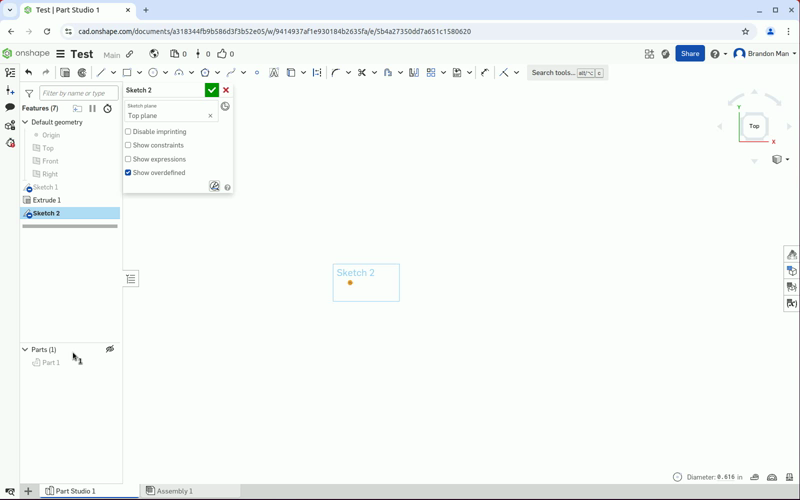
key(shift+y)
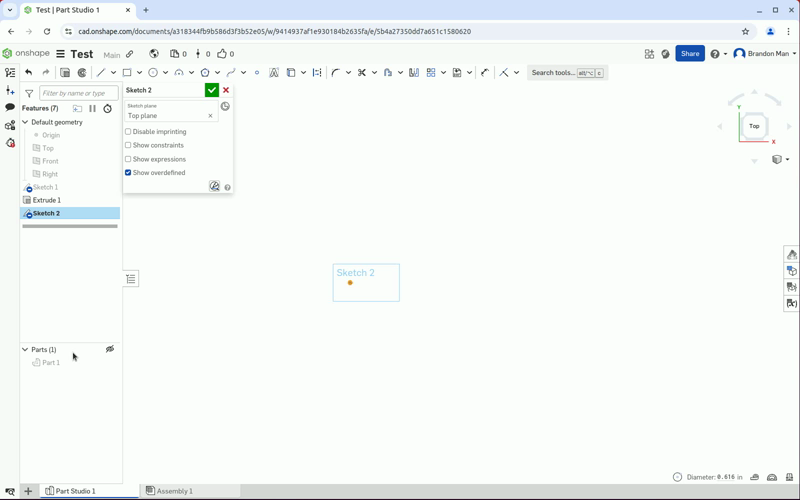
key(shift+e)
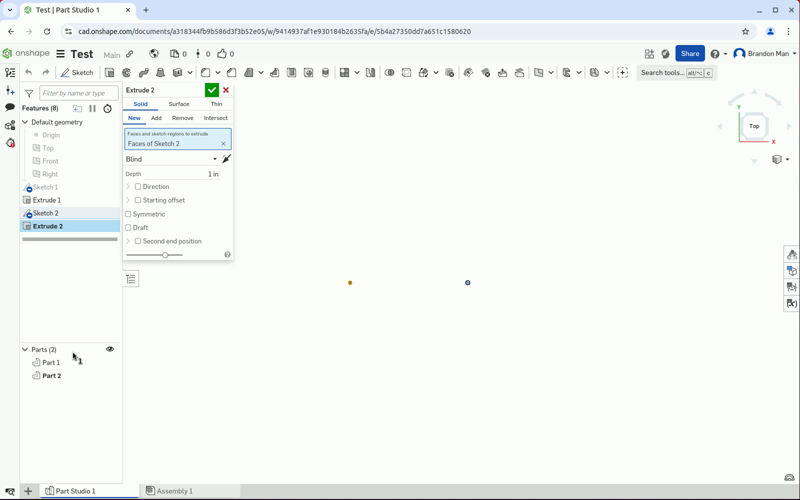
mouse_move(143, 106)
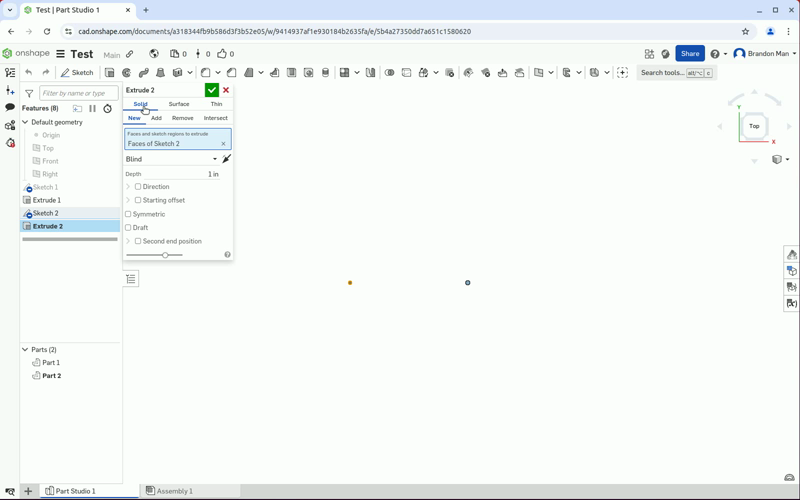
click(143, 106)
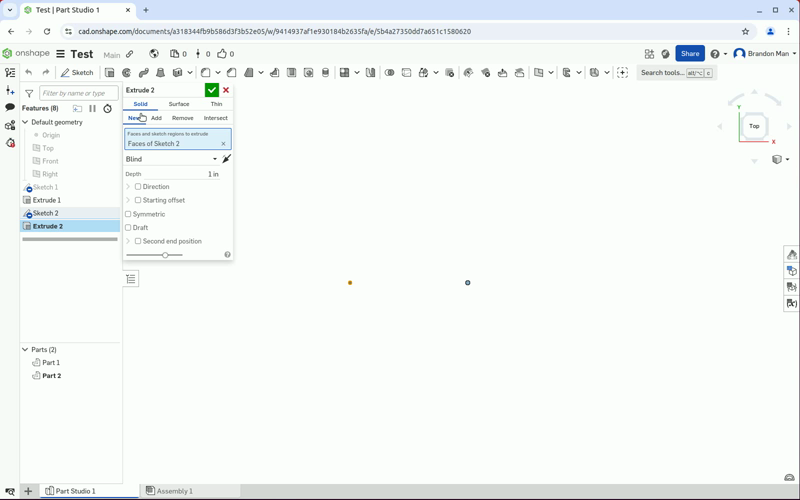
mouse_move(137, 120)
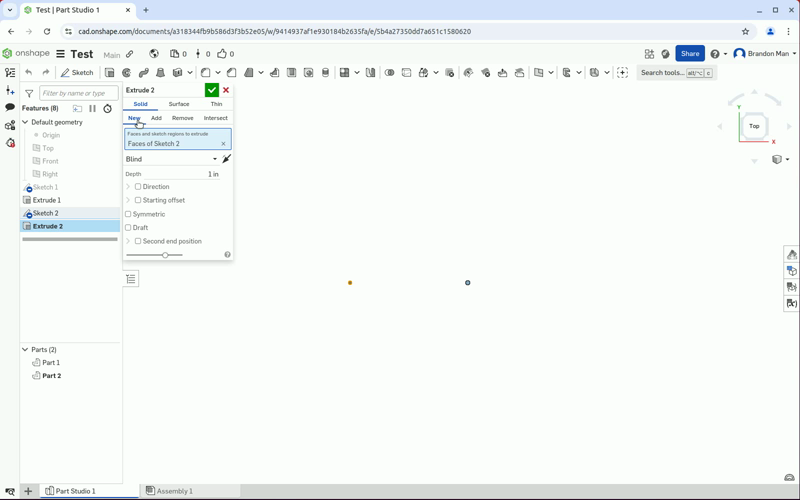
click(137, 120)
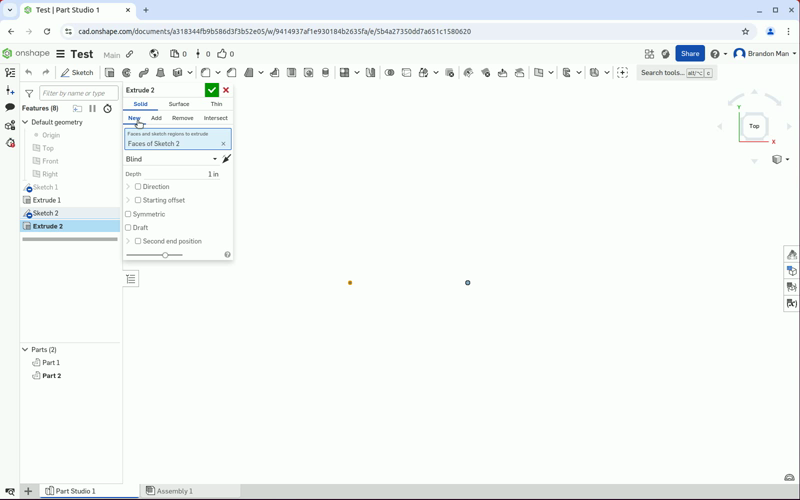
key(tab, 4)
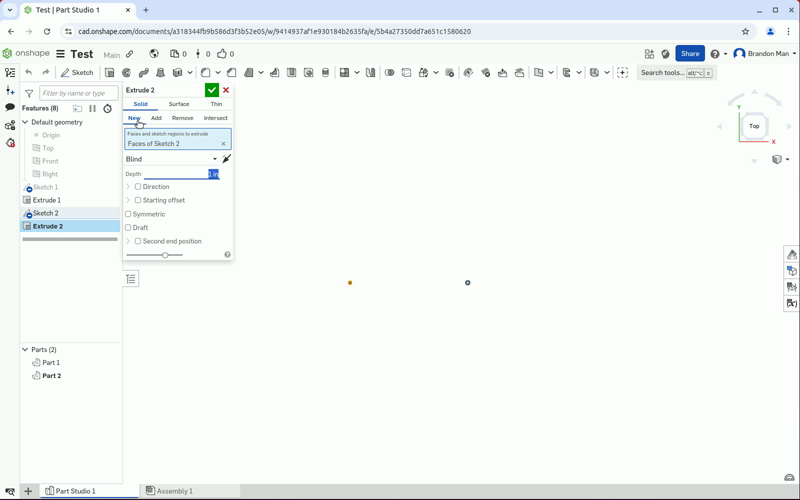
text(-19.979)
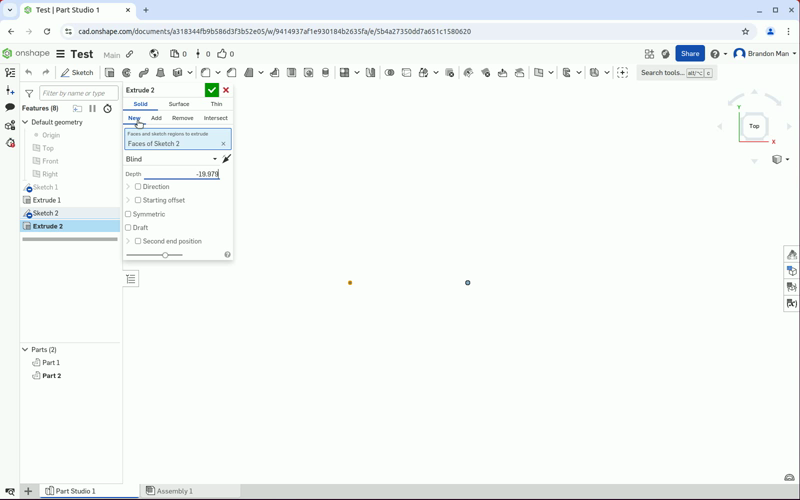
key(enter)
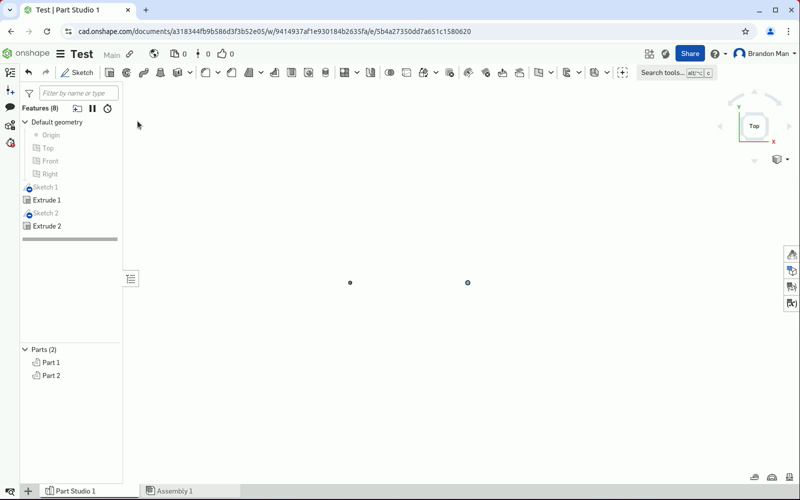
key(shift+h)
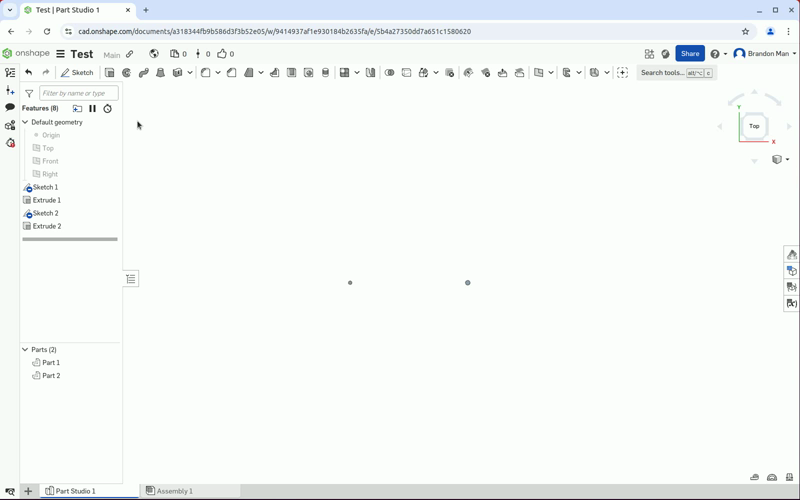
key(shift+h)
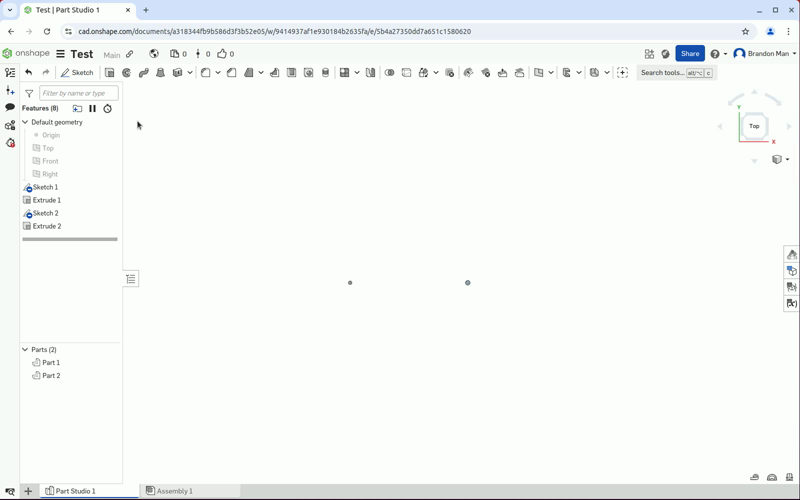
key(shift+7)
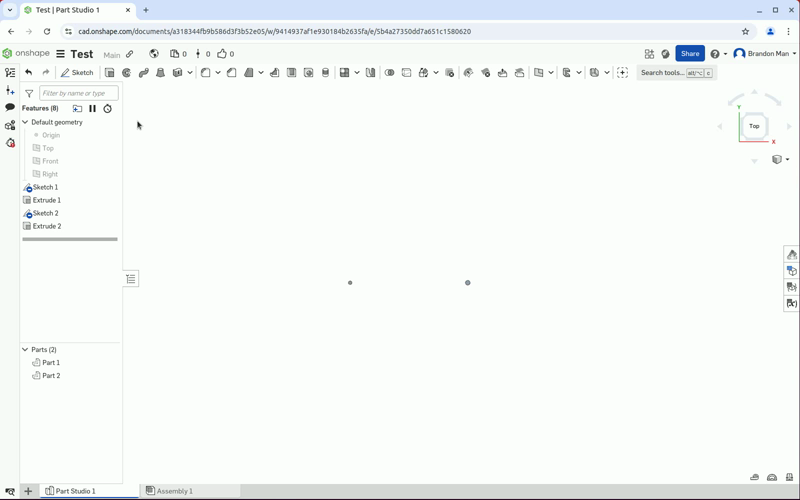
key(up, 3)
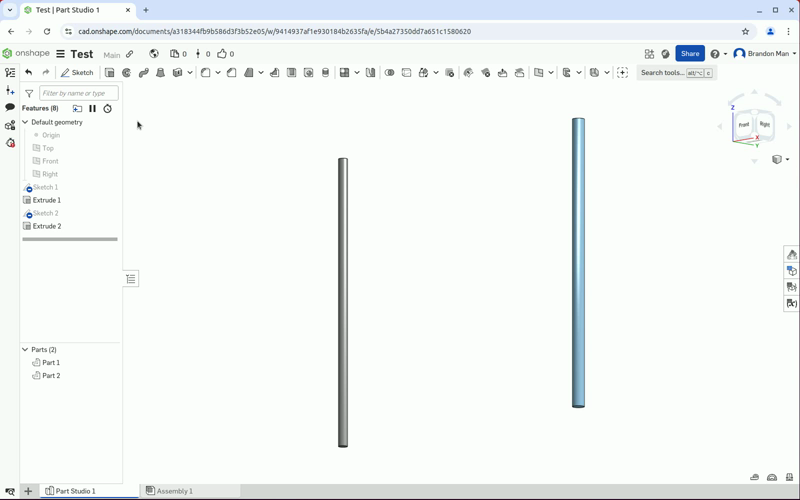
key(left, 3)
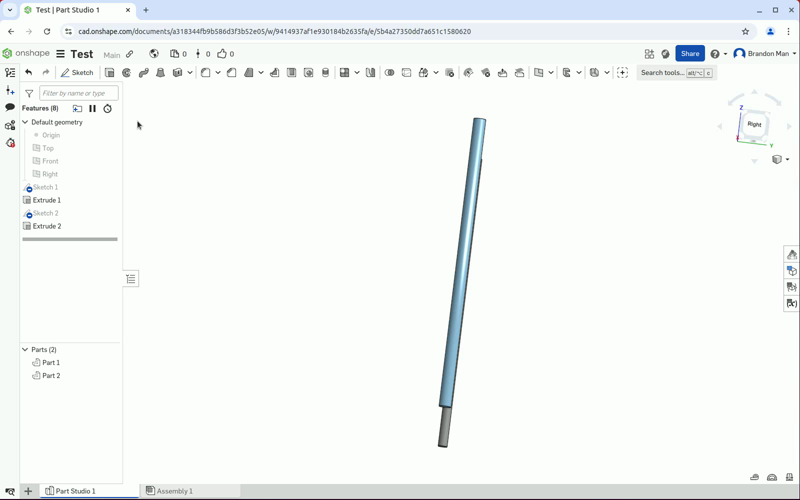
key(right, 3)
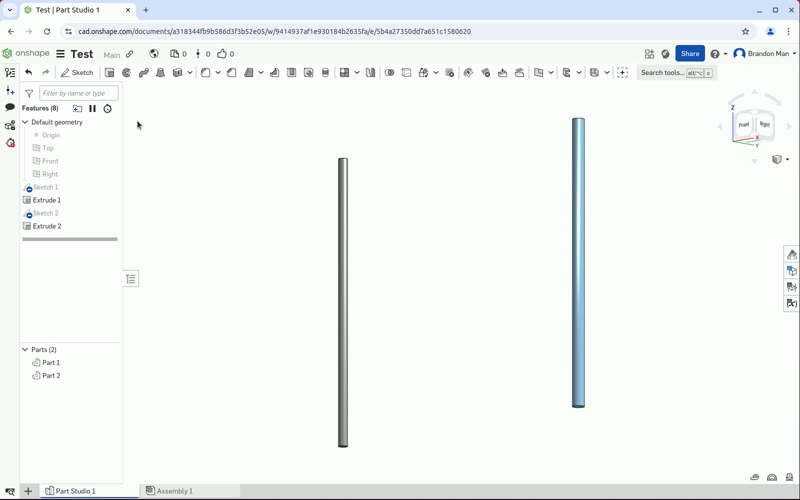
key(down, 3)
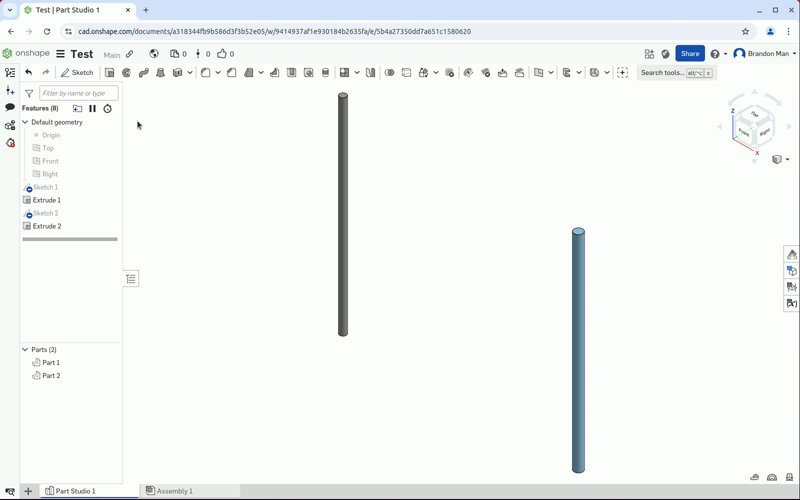
mouse_move(73, 189)
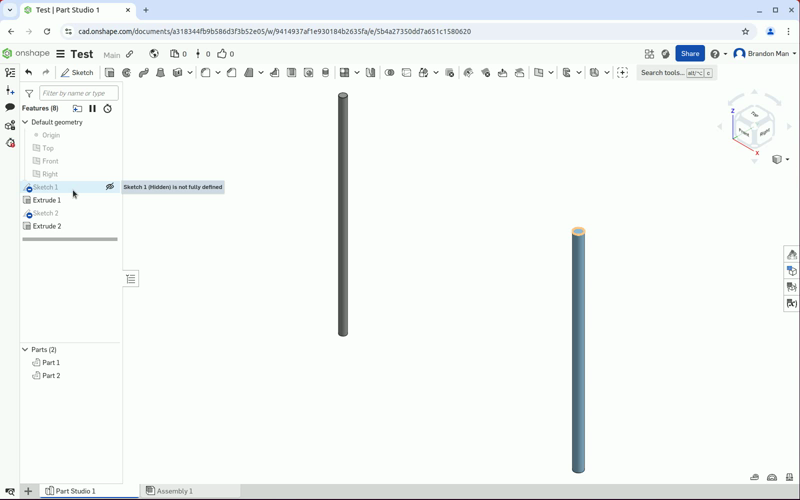
click(73, 189)